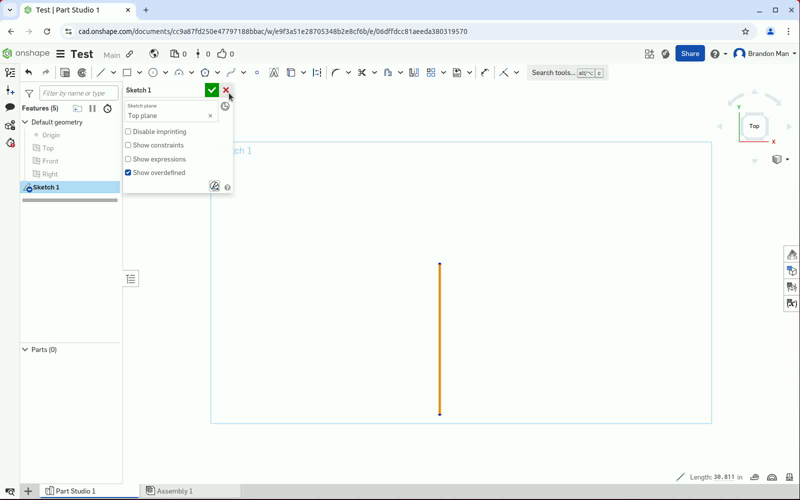
key(shift+h)
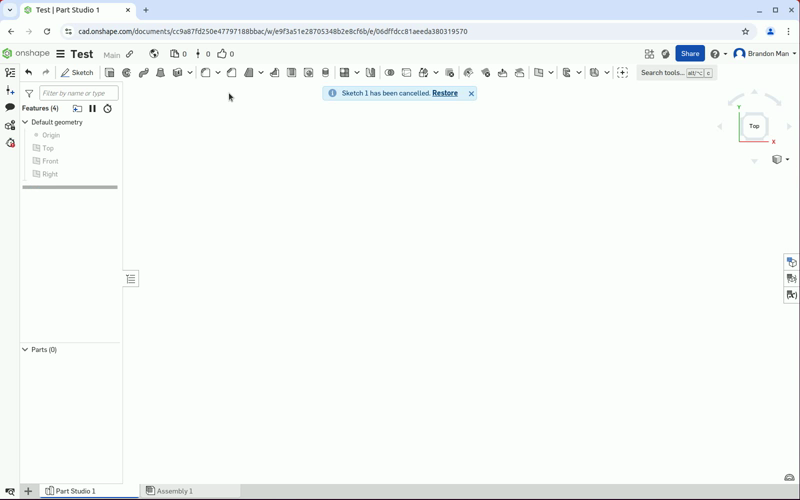
mouse_move(73, 352)
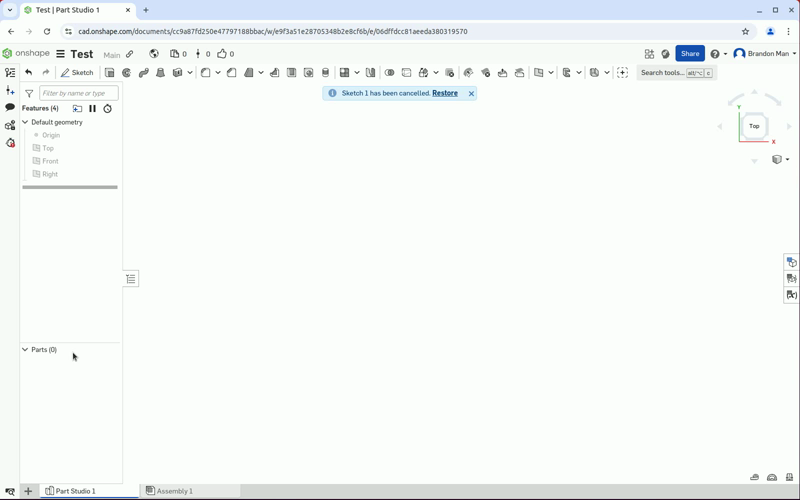
key(y)
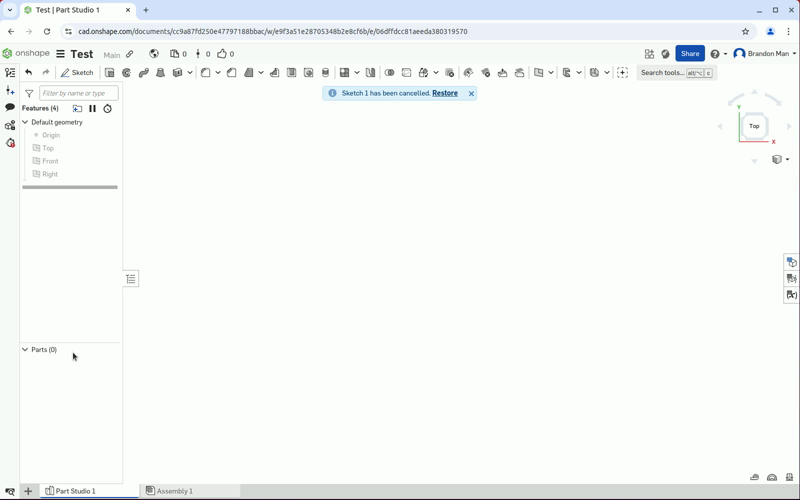
key(shift+p)
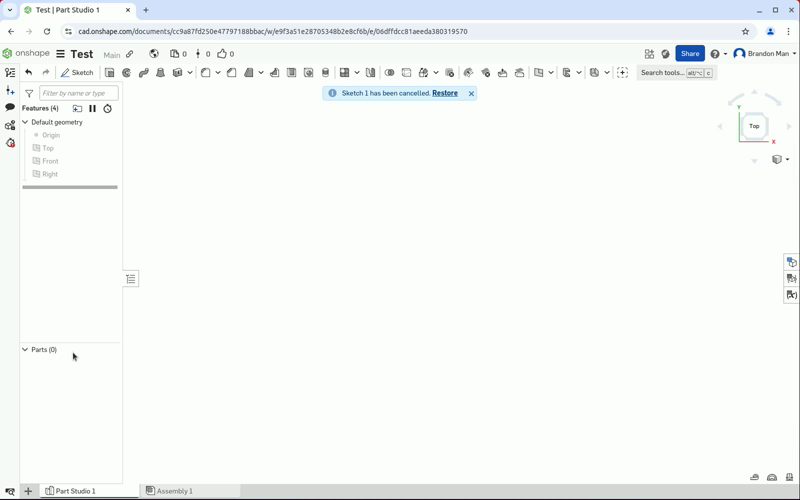
key(space)
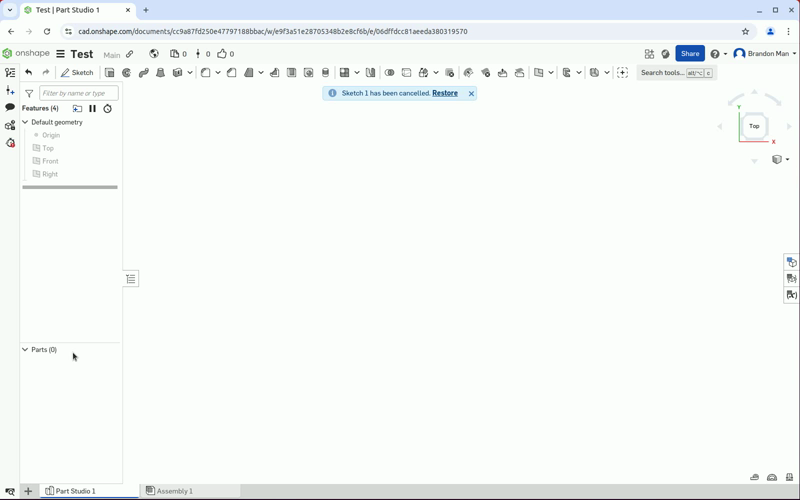
key_down(shift)
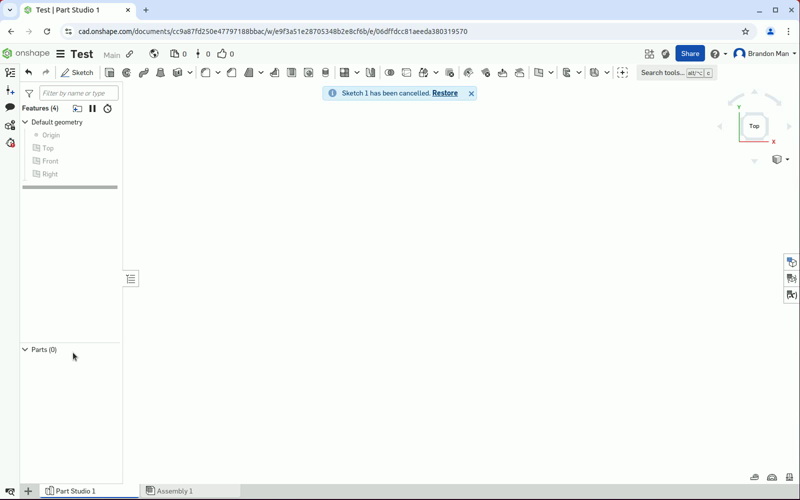
key(up)
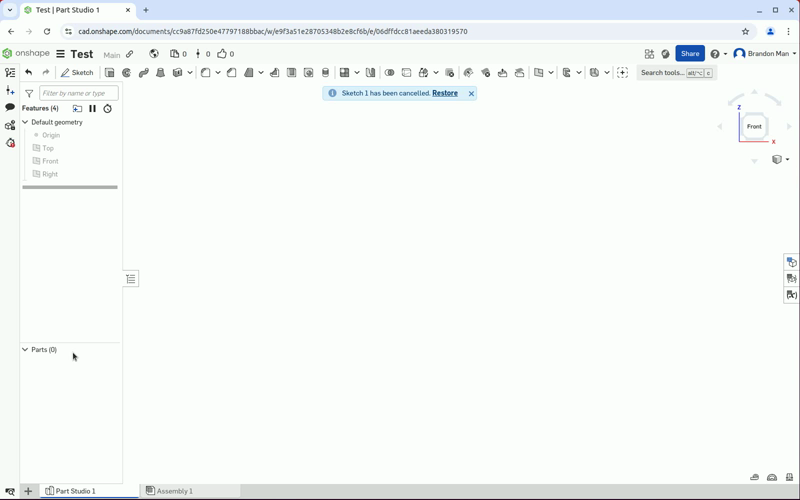
key_up(shift)
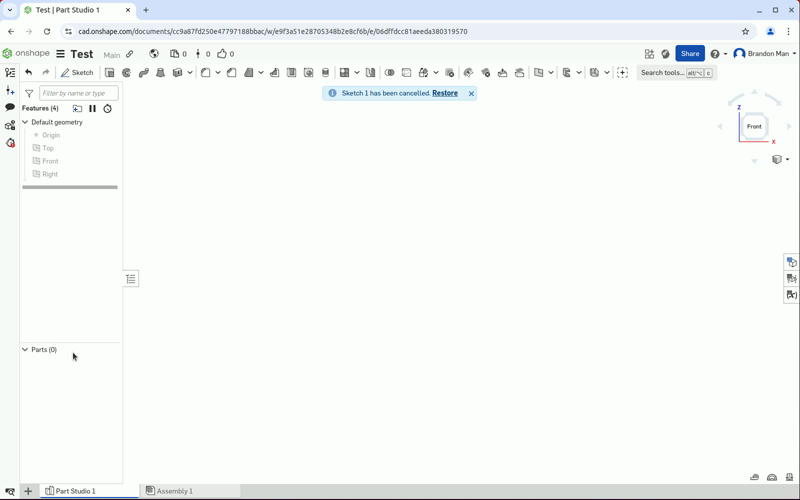
mouse_move(73, 352)
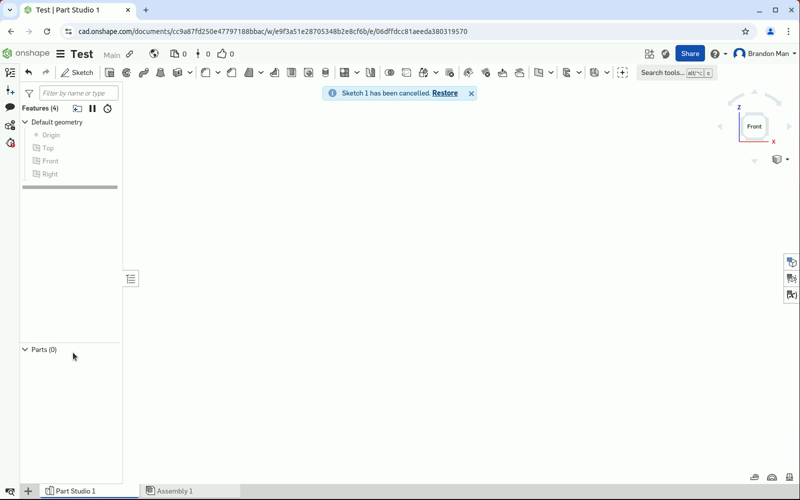
key(shift+y)
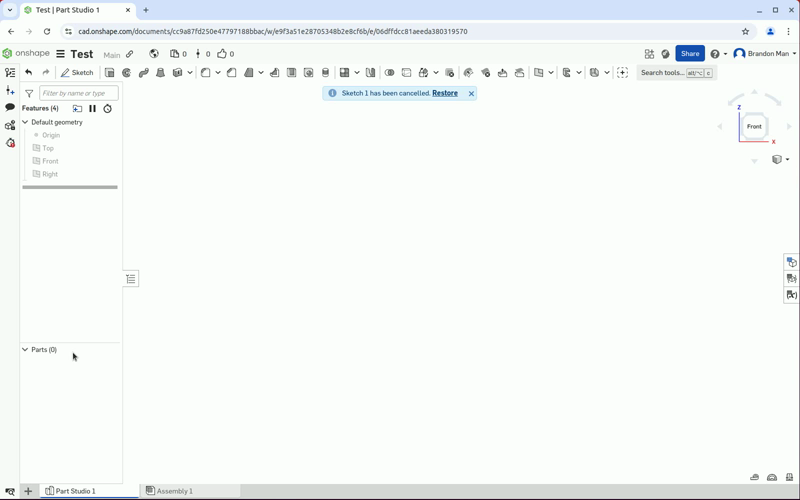
key(shift+s)
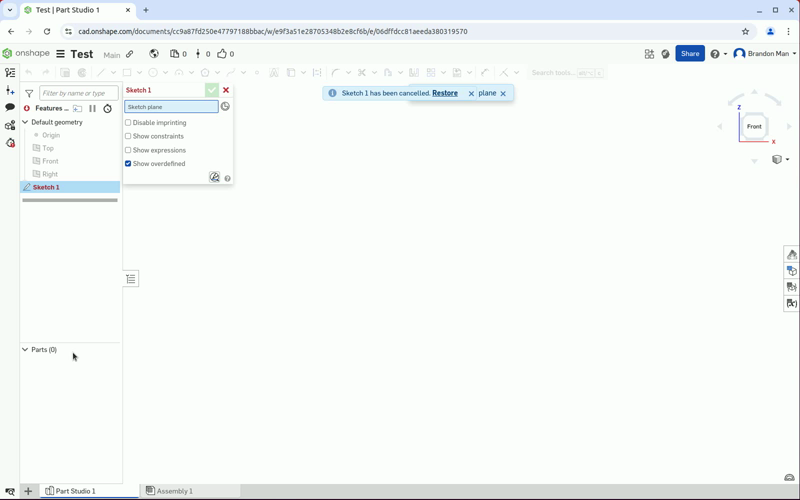
mouse_move(73, 163)
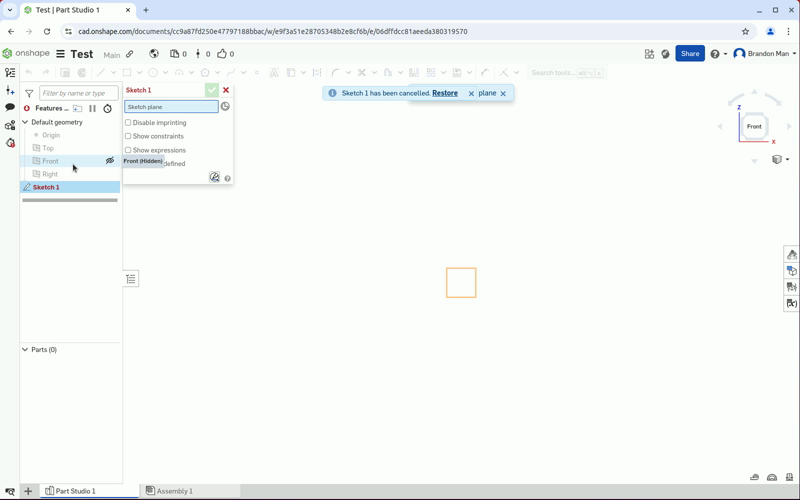
click(73, 163)
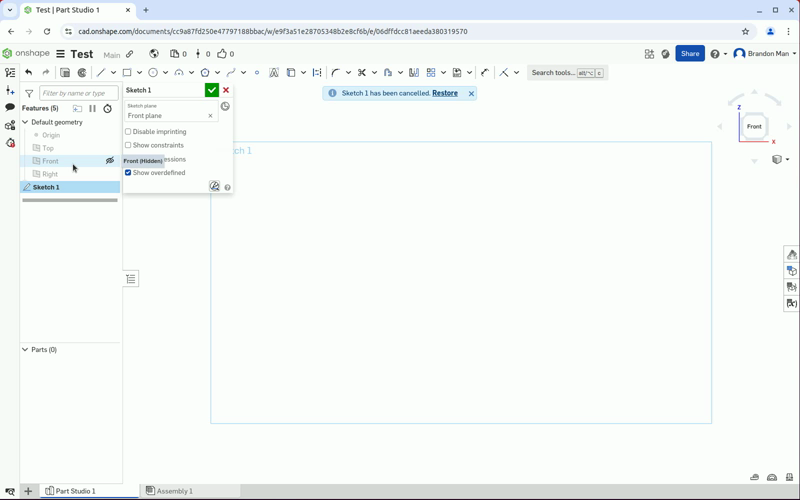
mouse_move(73, 352)
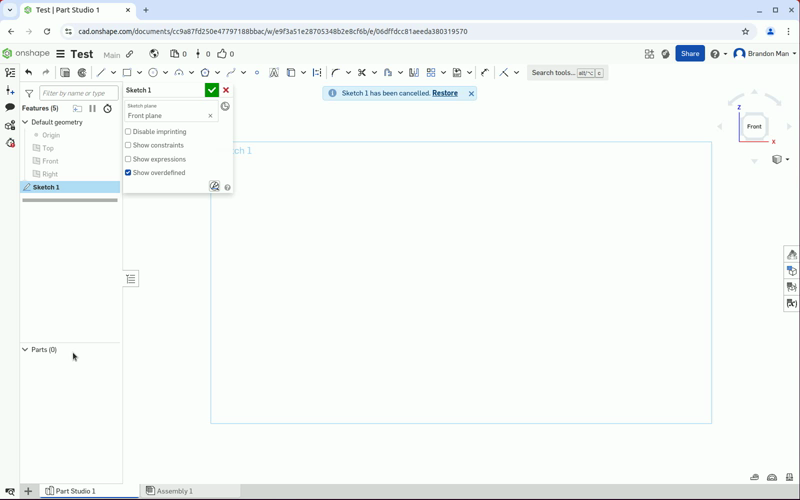
key(y)
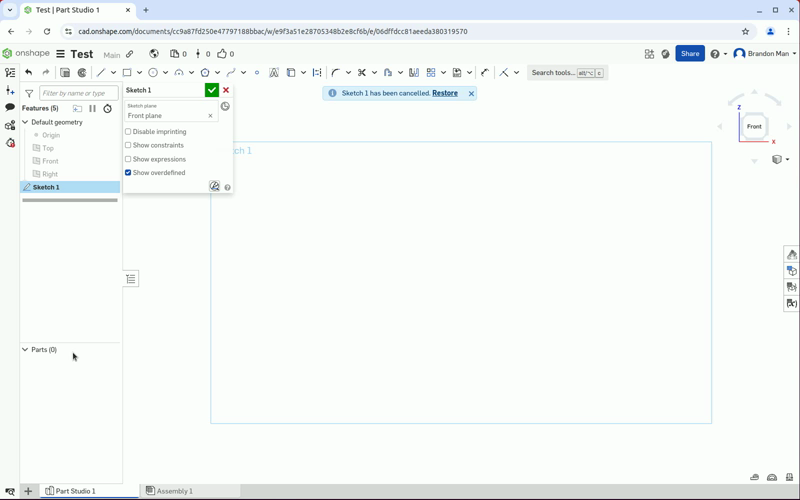
key(l)
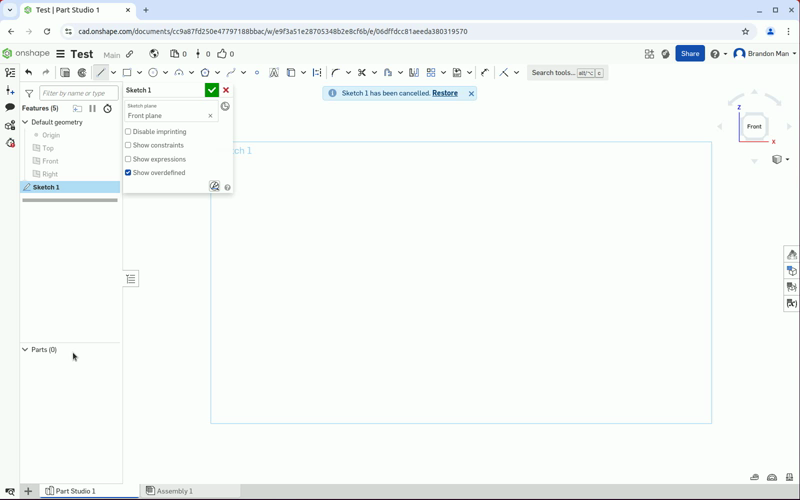
key_down(shift)
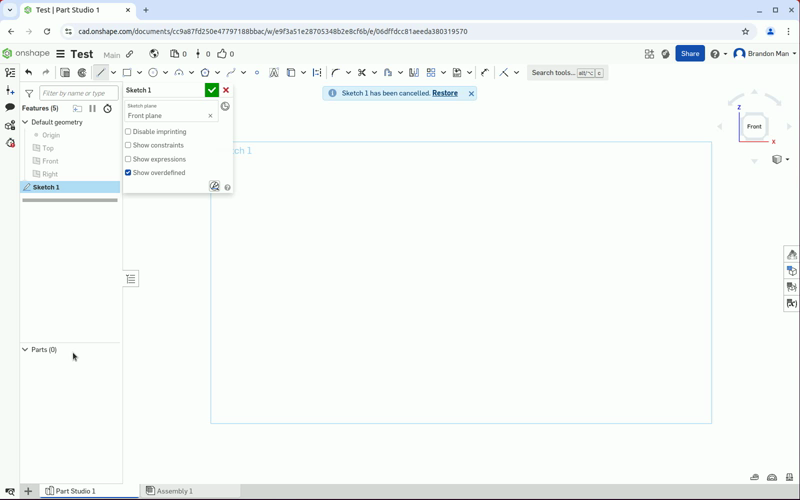
mouse_move(377, 395)
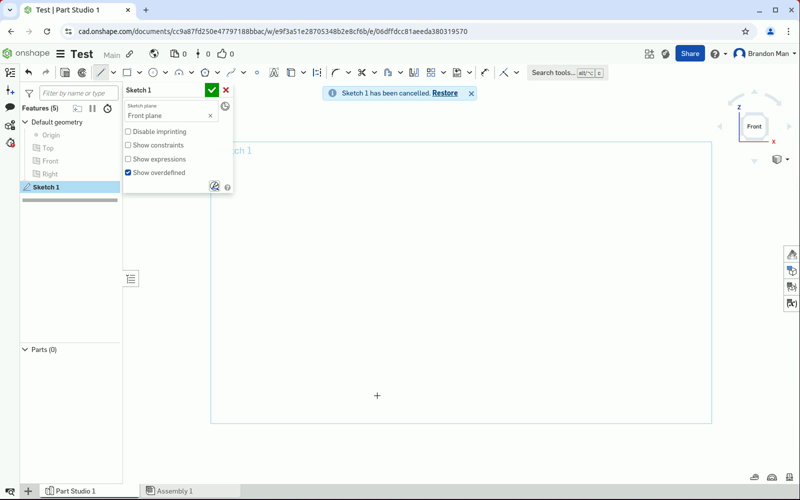
click(377, 395)
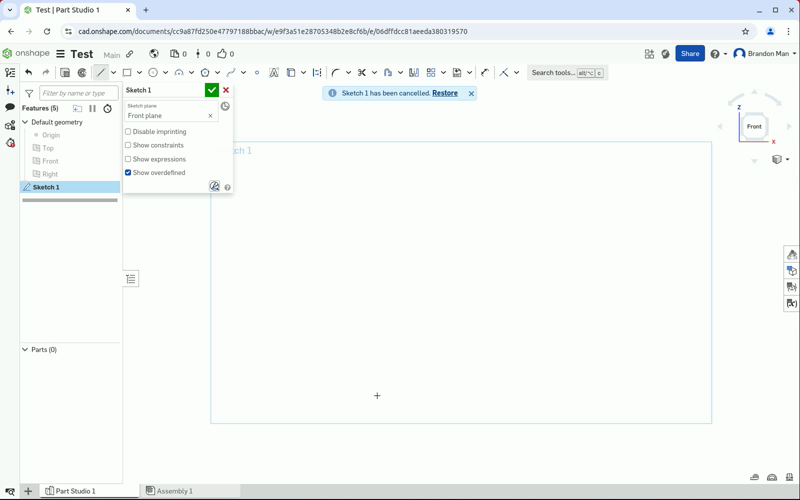
key_up(shift)
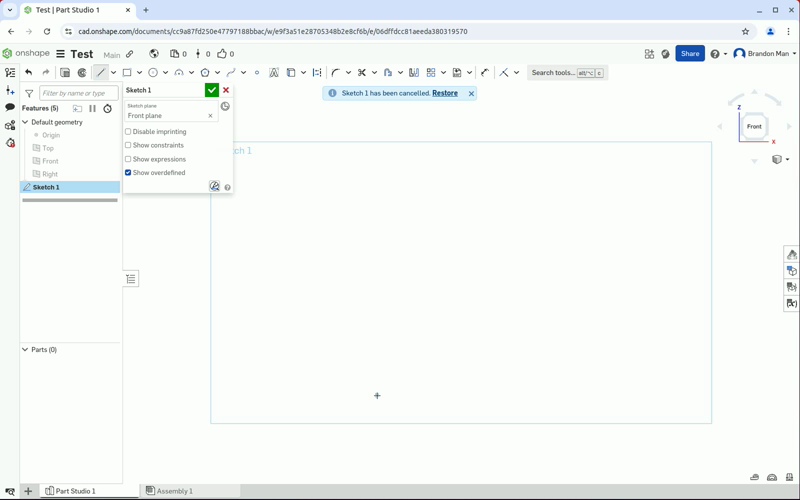
key_down(shift)
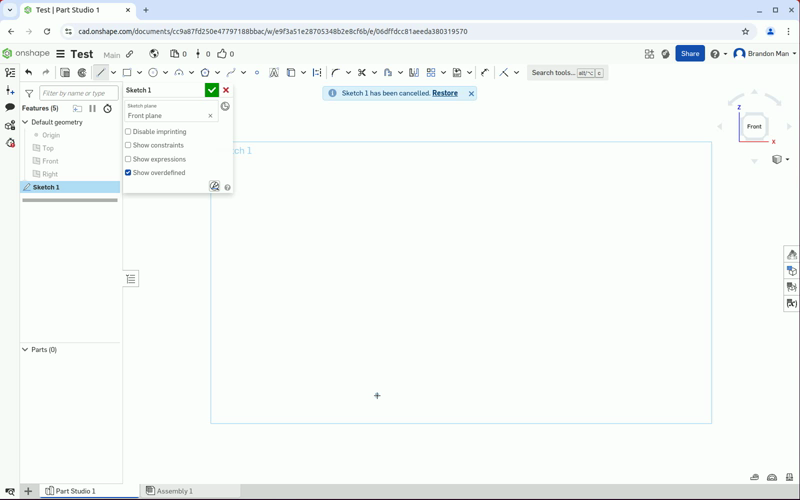
mouse_move(541, 395)
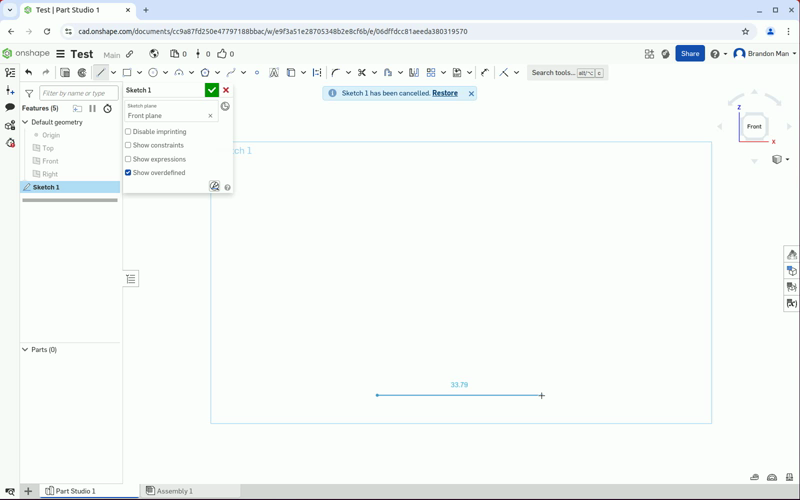
click(541, 395)
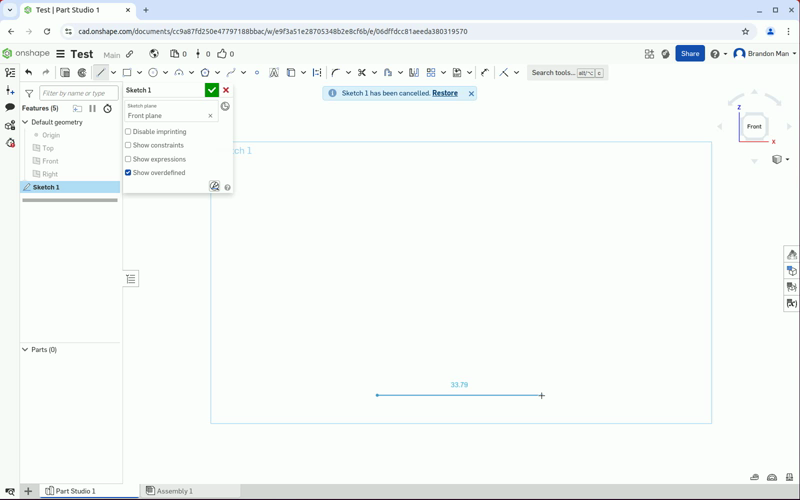
key_up(shift)
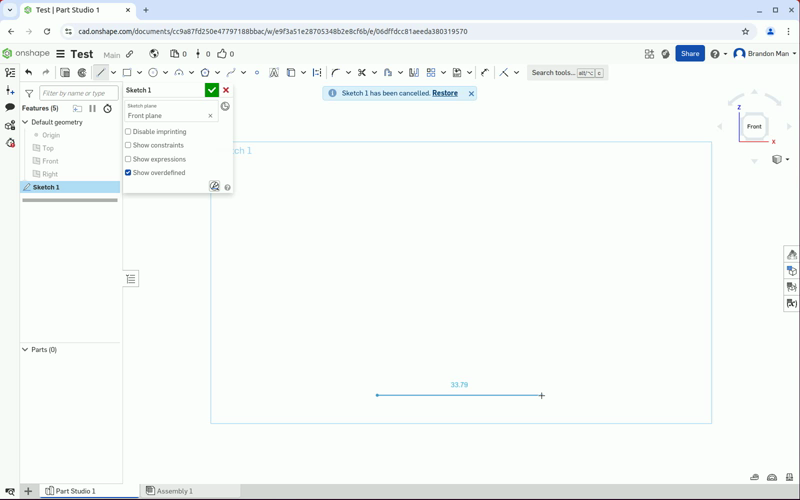
key_down(shift)
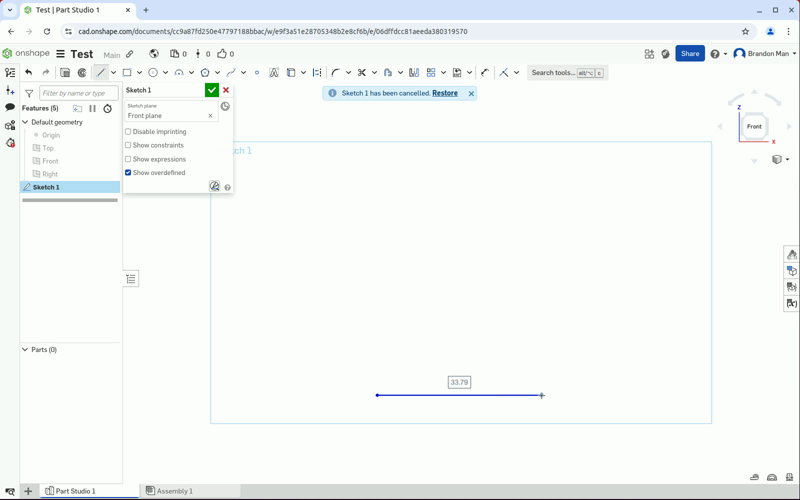
mouse_move(541, 200)
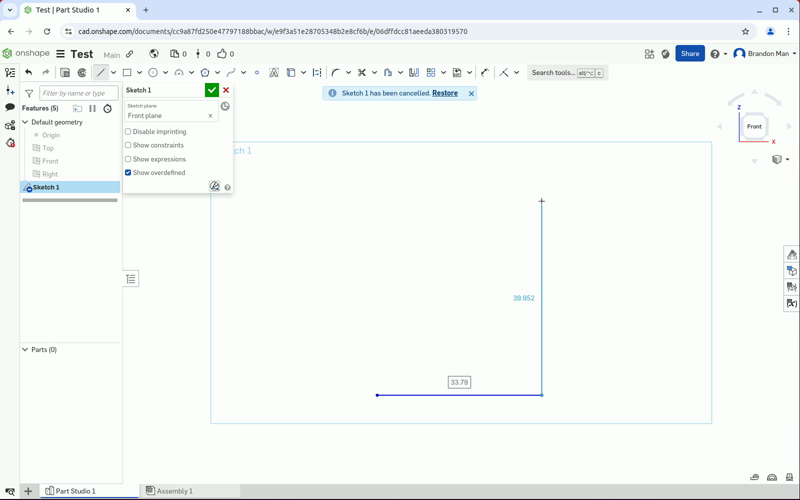
click(541, 200)
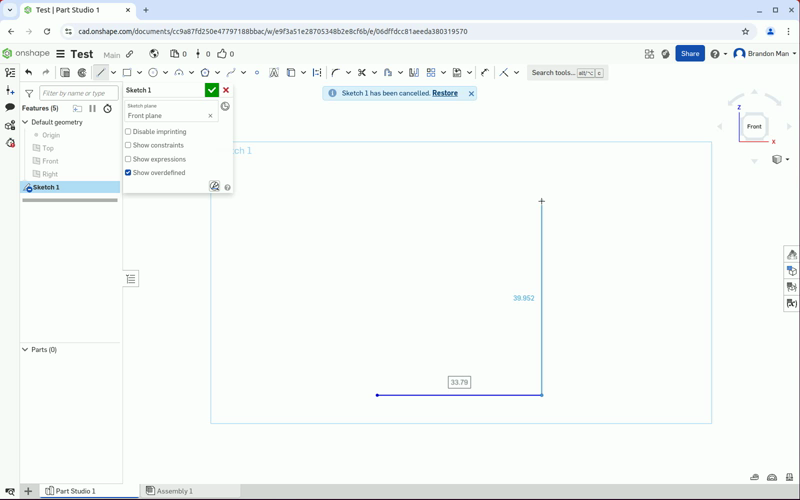
key_up(shift)
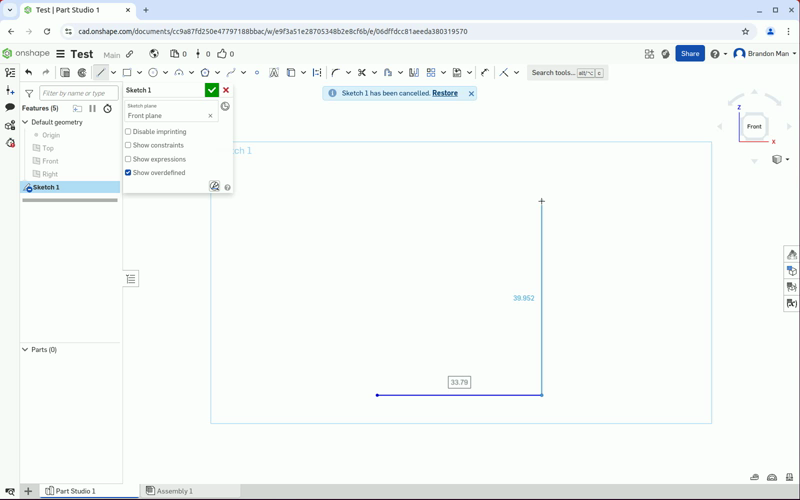
key_down(shift)
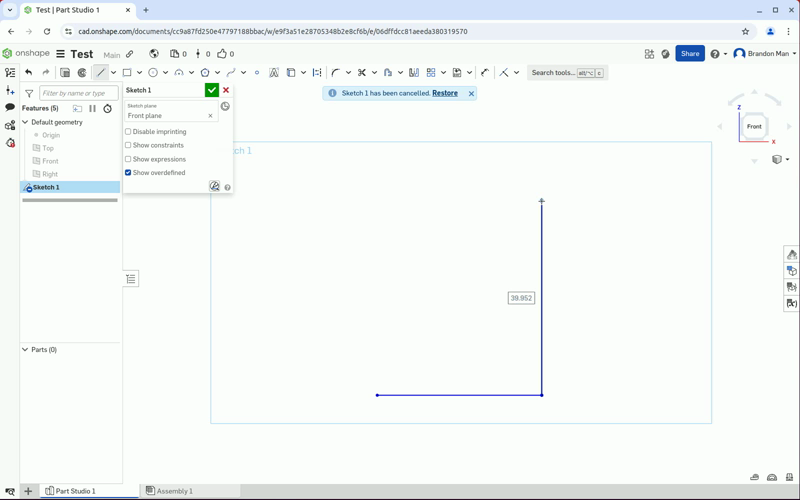
mouse_move(377, 200)
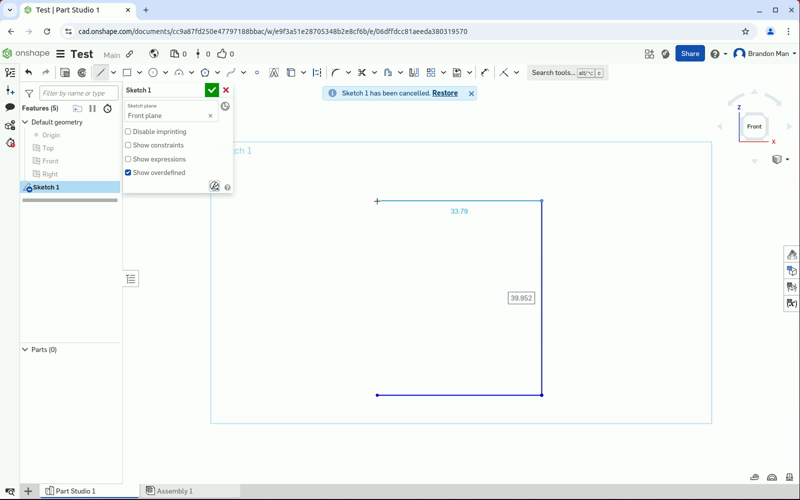
click(377, 200)
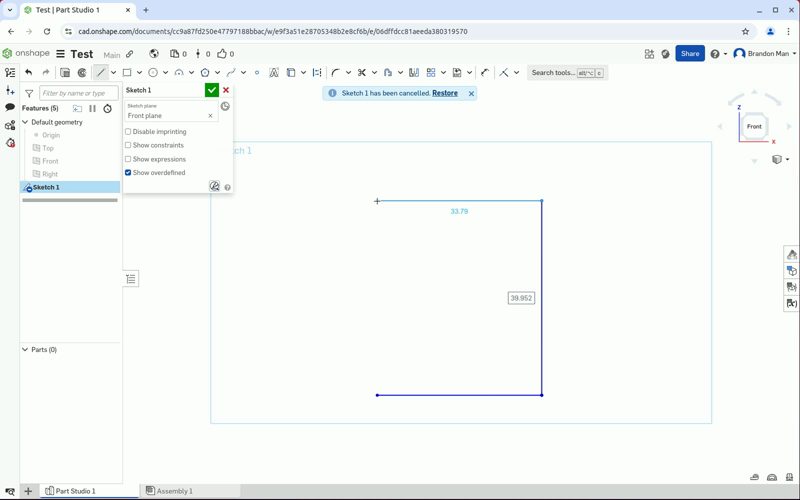
key_up(shift)
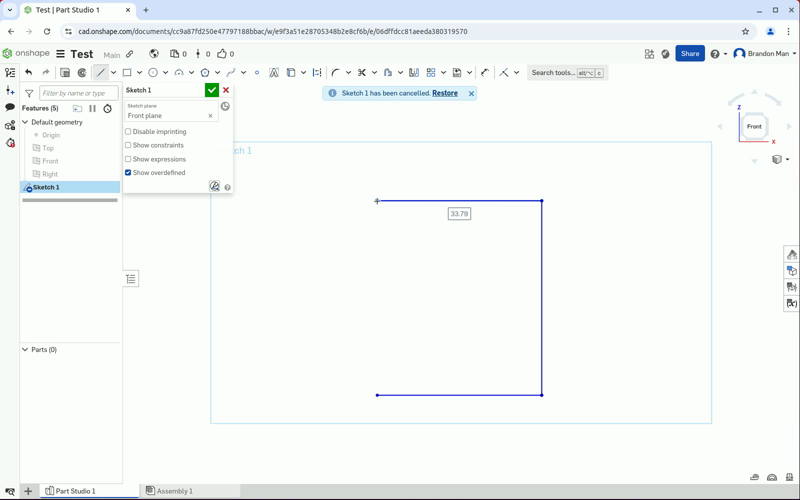
key_down(shift)
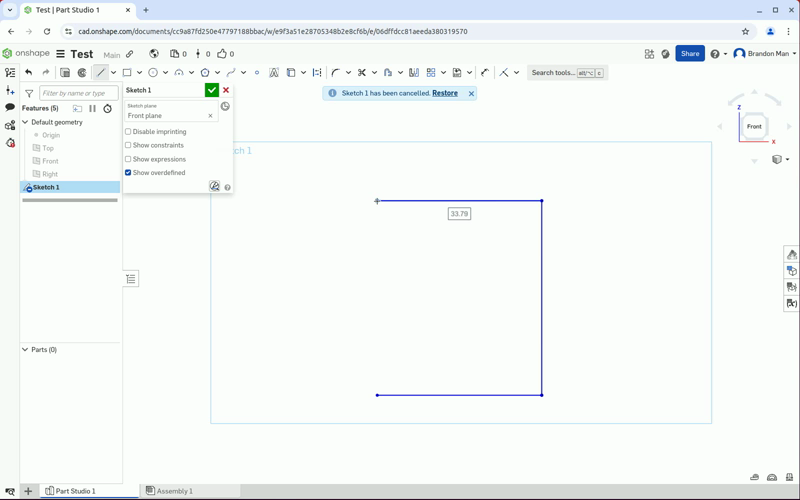
mouse_move(377, 395)
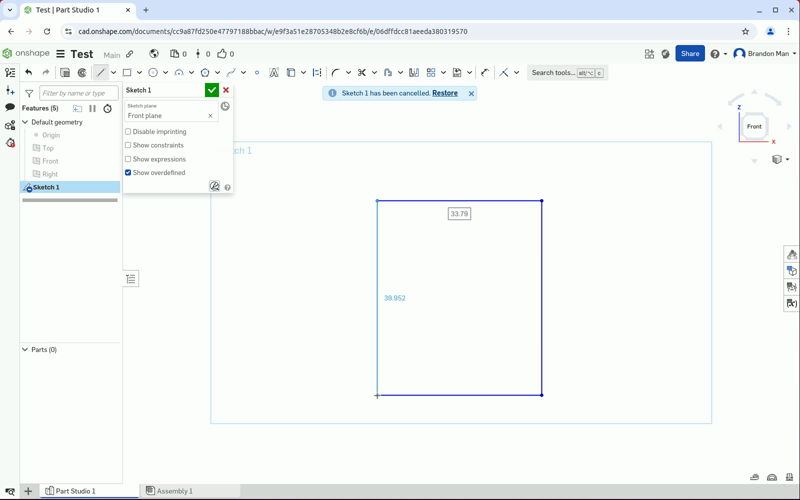
key_up(shift)
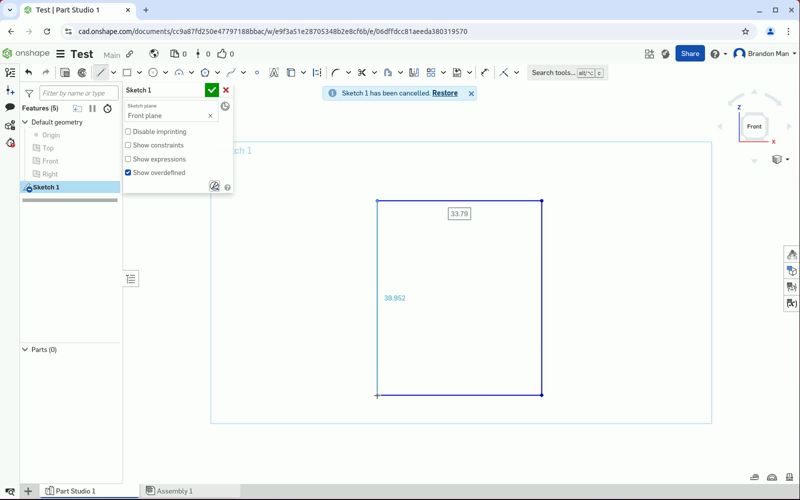
click(377, 395)
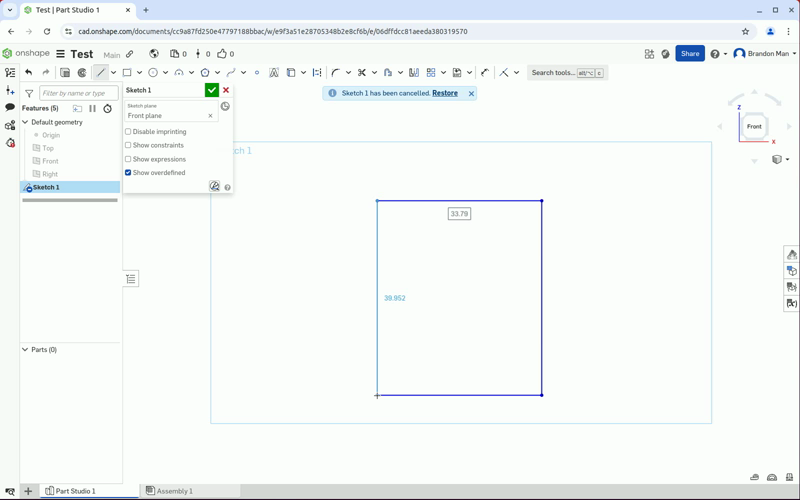
key(esc)
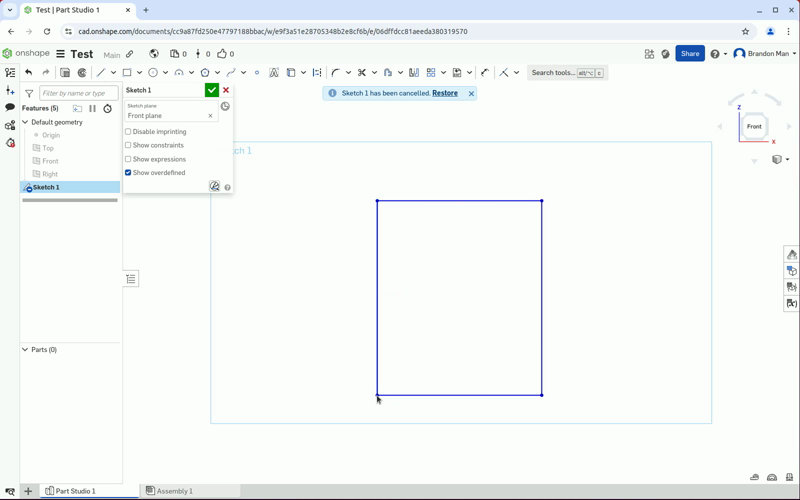
mouse_move(488, 276)
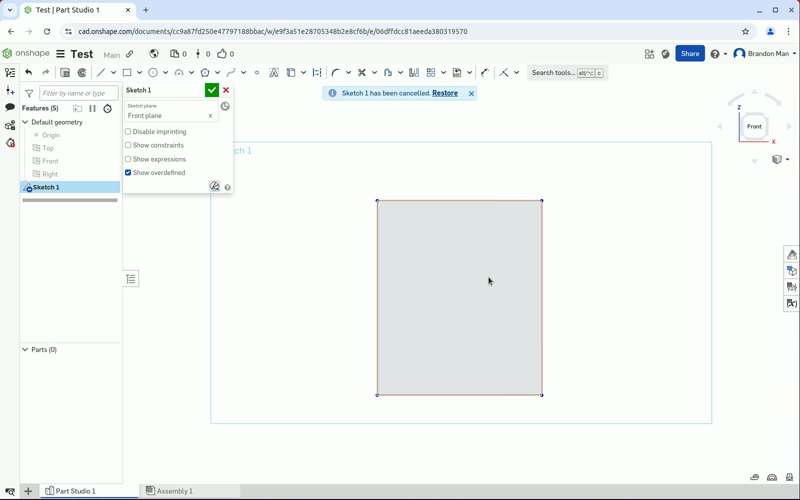
click(488, 276)
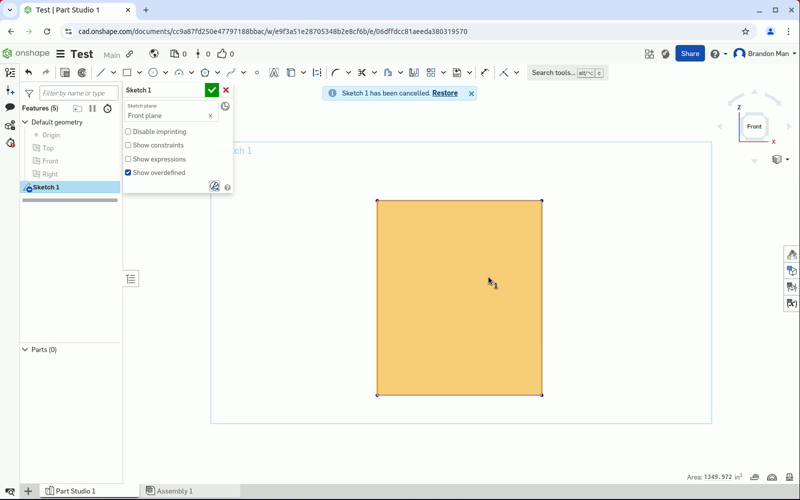
mouse_move(73, 352)
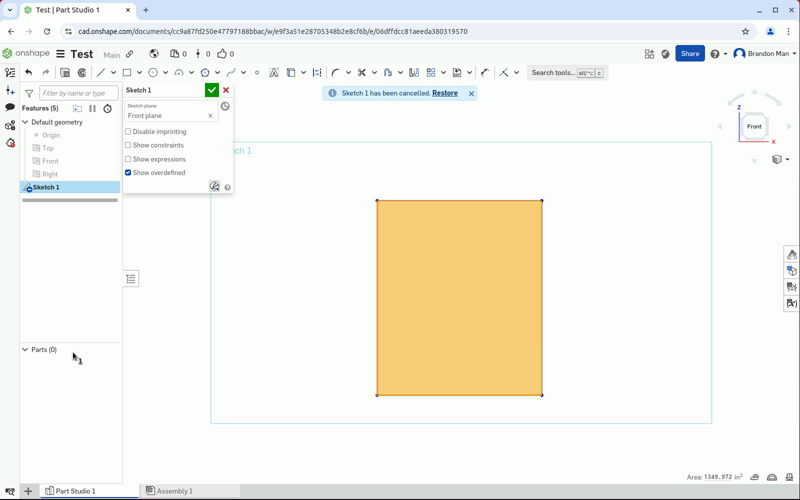
key(shift+y)
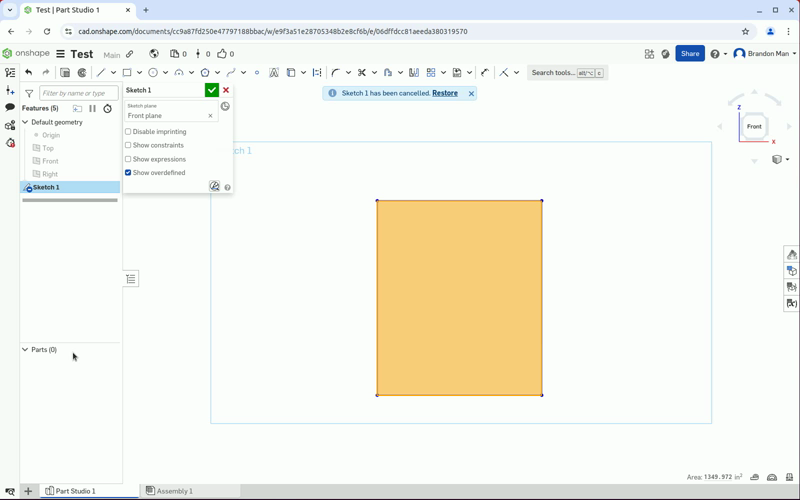
key(shift+e)
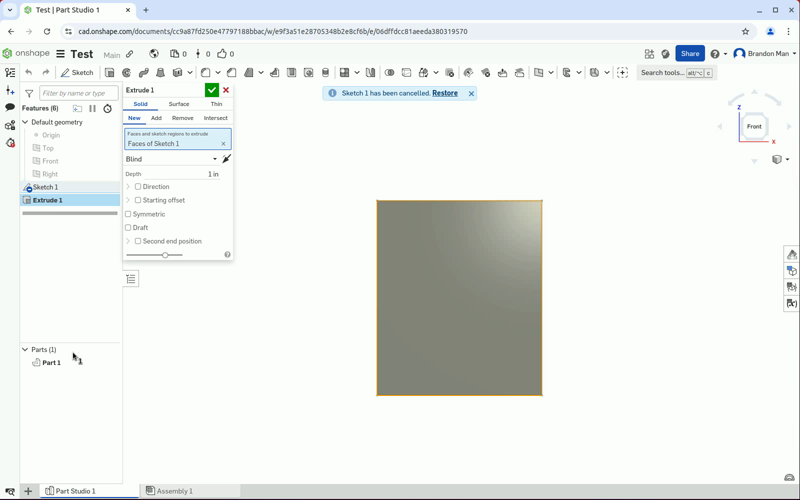
mouse_move(143, 106)
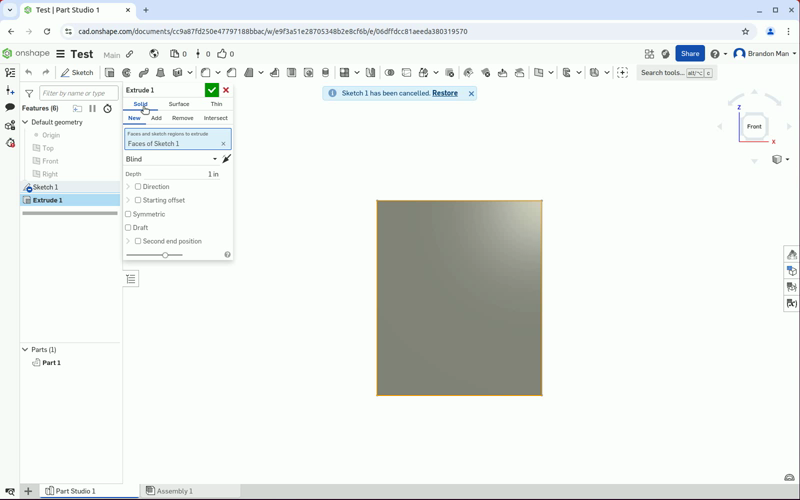
click(143, 106)
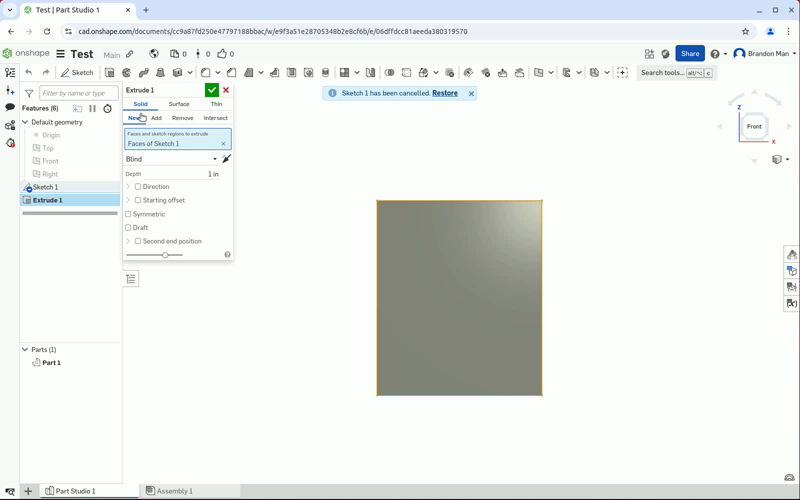
mouse_move(137, 120)
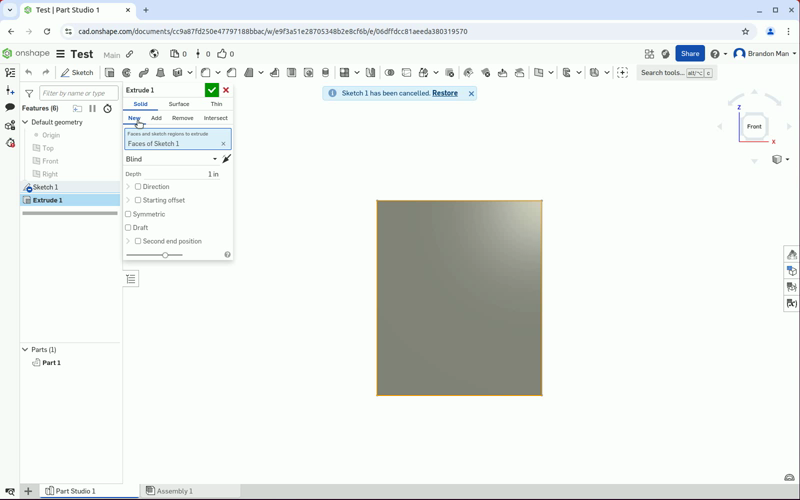
click(137, 120)
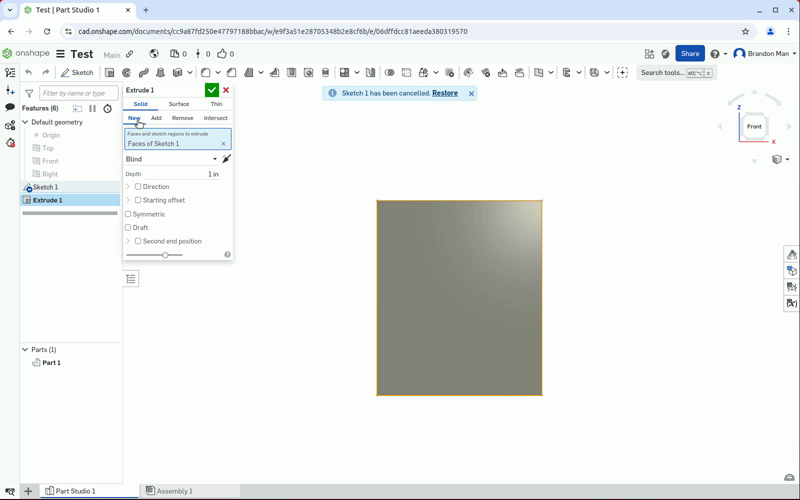
key(tab, 4)
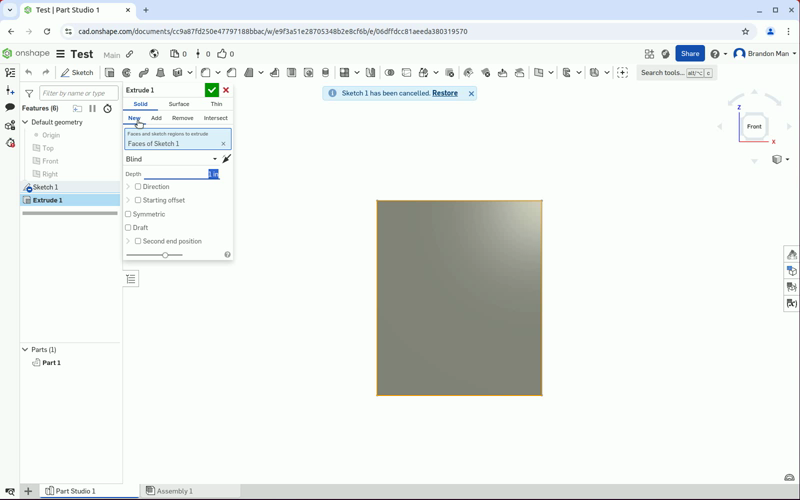
text(4.814)
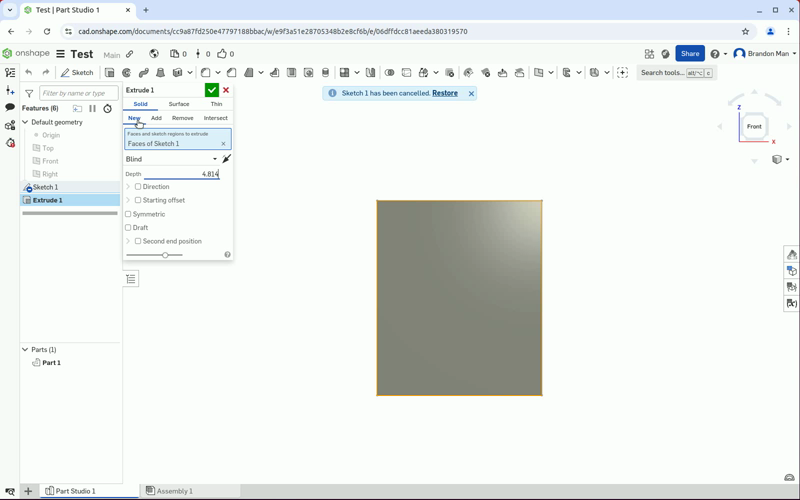
key(enter)
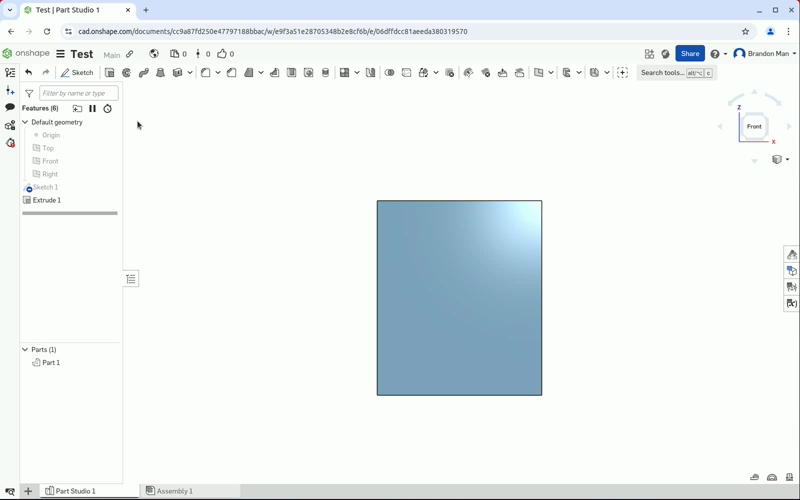
key(shift+h)
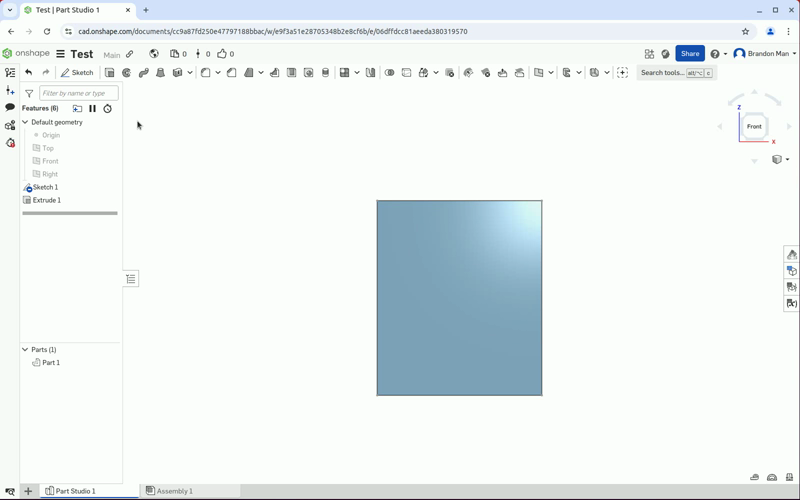
key(shift+h)
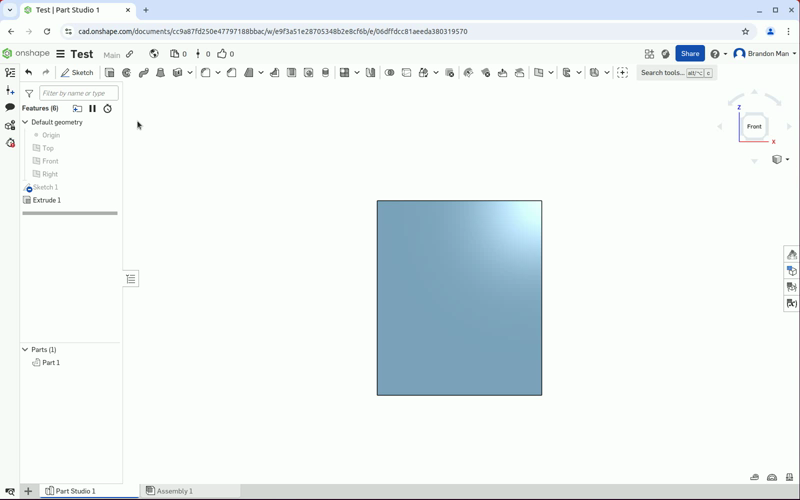
mouse_move(73, 189)
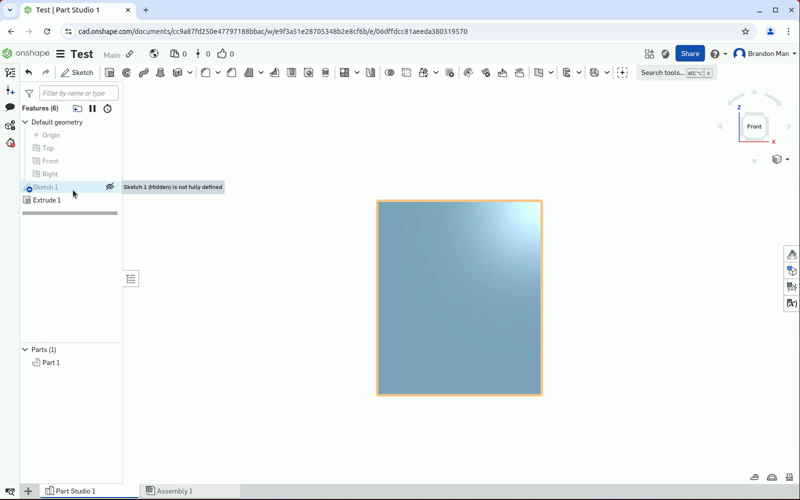
click(73, 189)
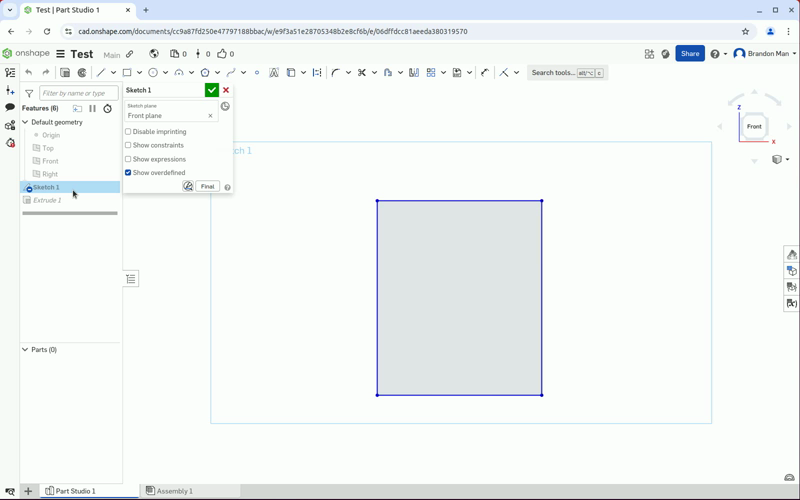
mouse_move(229, 92)
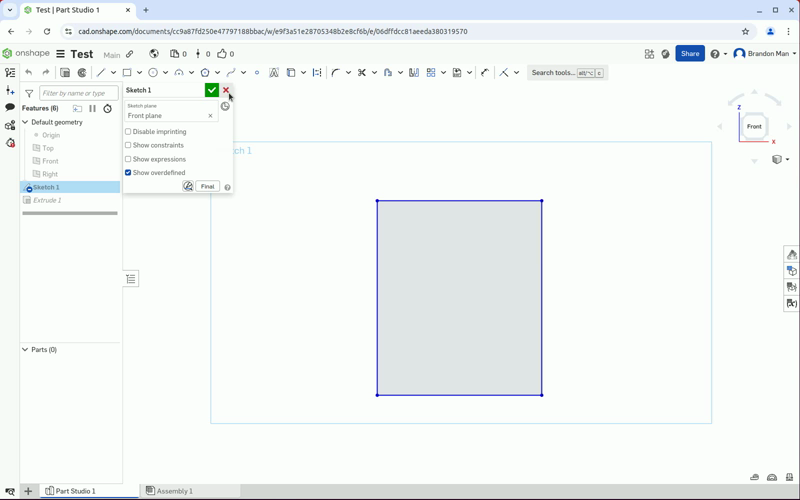
click(229, 92)
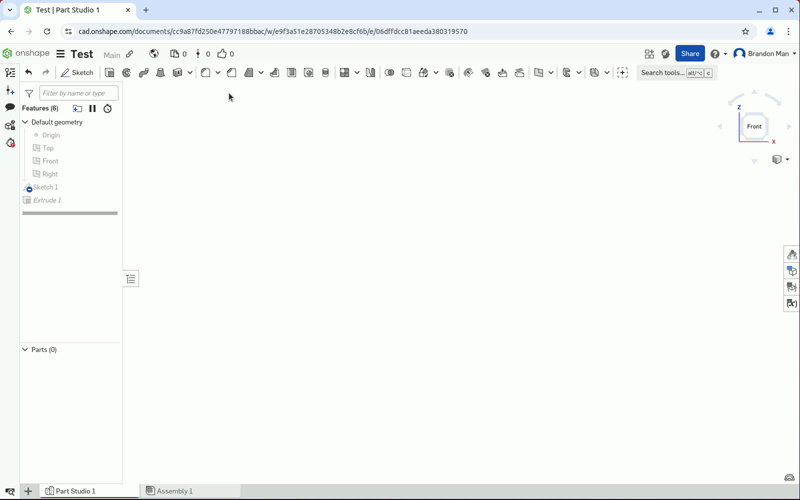
mouse_move(541, 75)
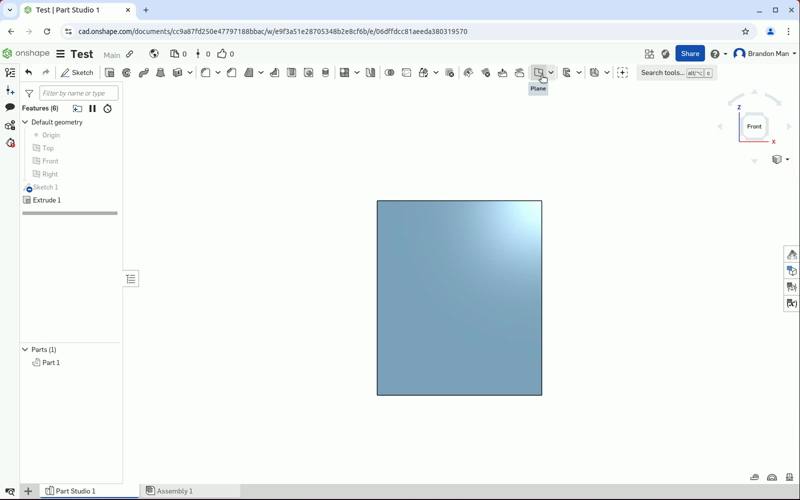
click(541, 75)
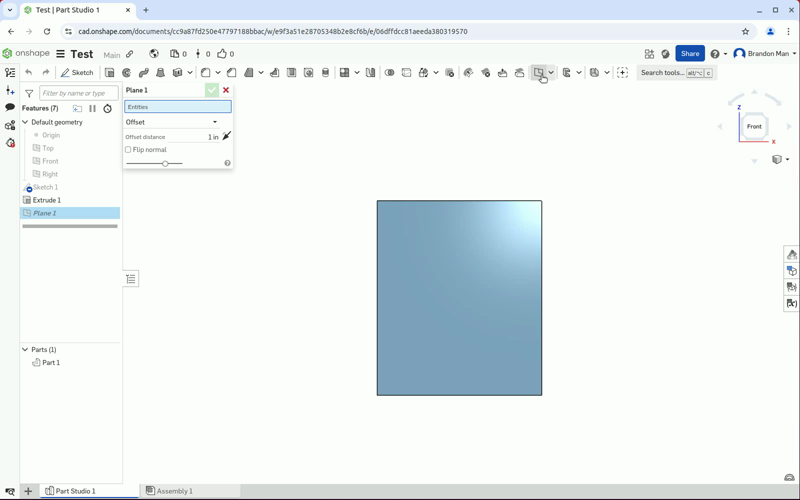
mouse_move(73, 163)
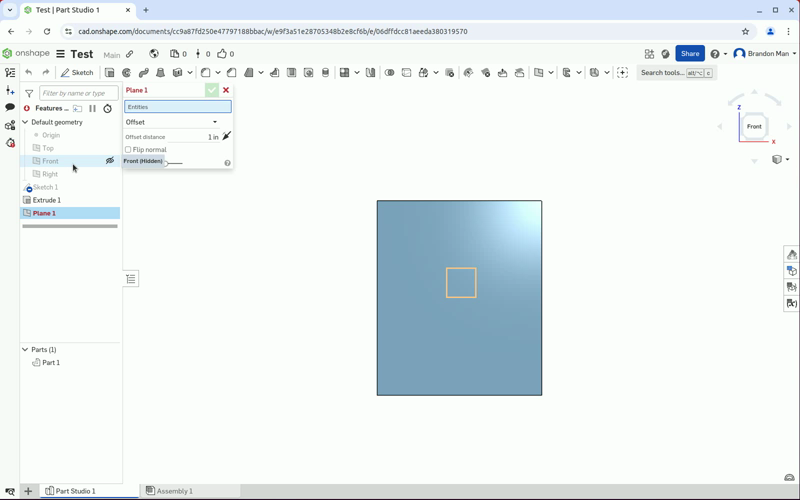
click(73, 163)
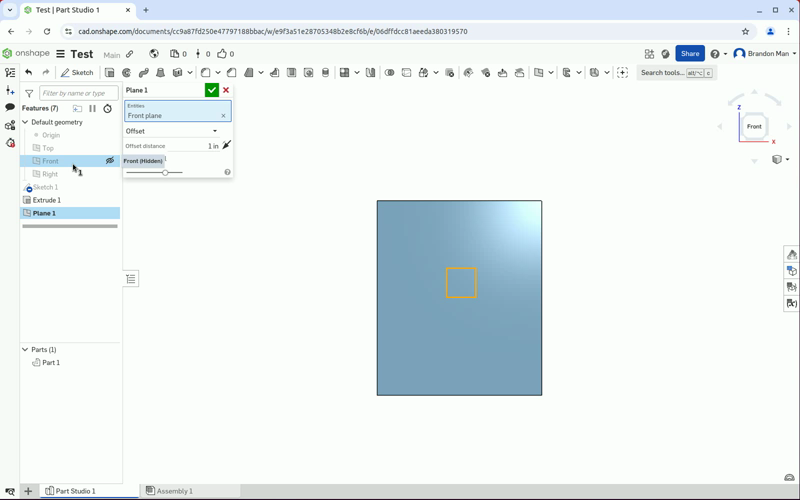
key(tab, 2)
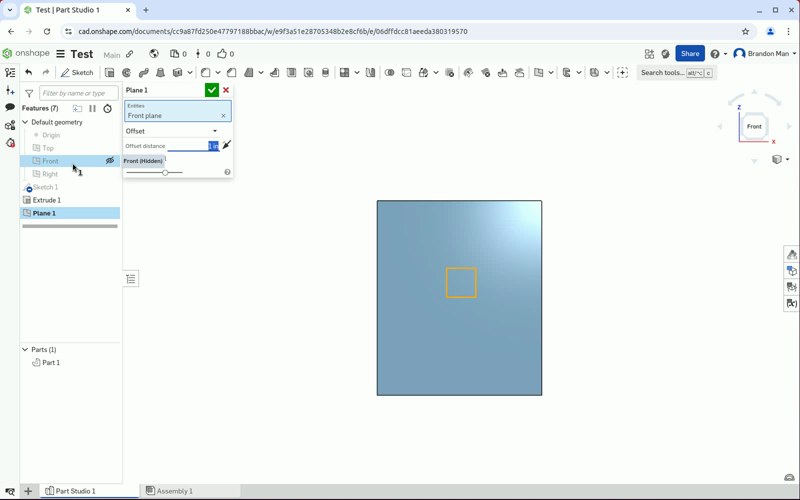
text(4.807)
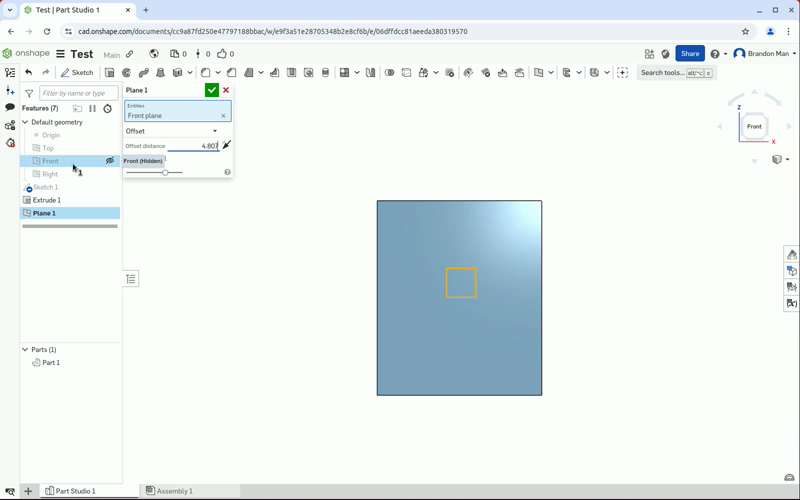
key(enter, 2)
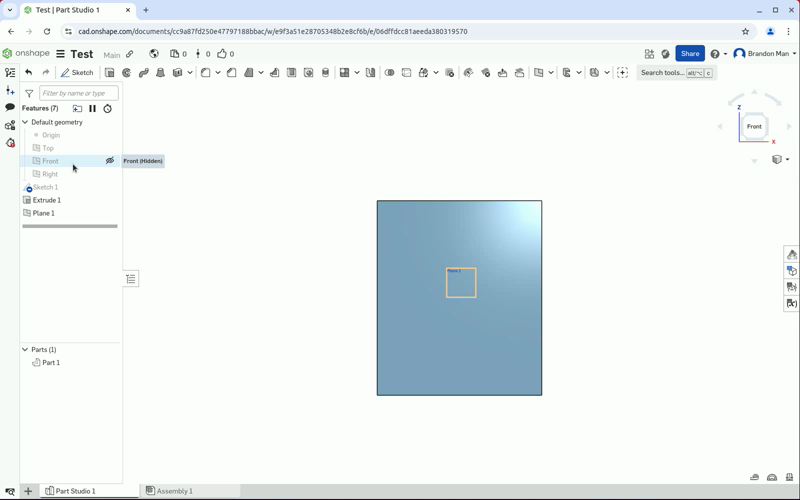
key(shift+s)
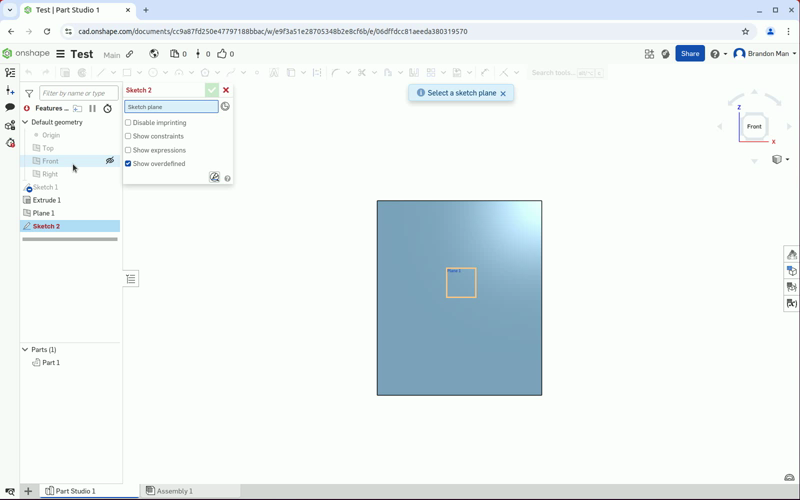
mouse_move(73, 215)
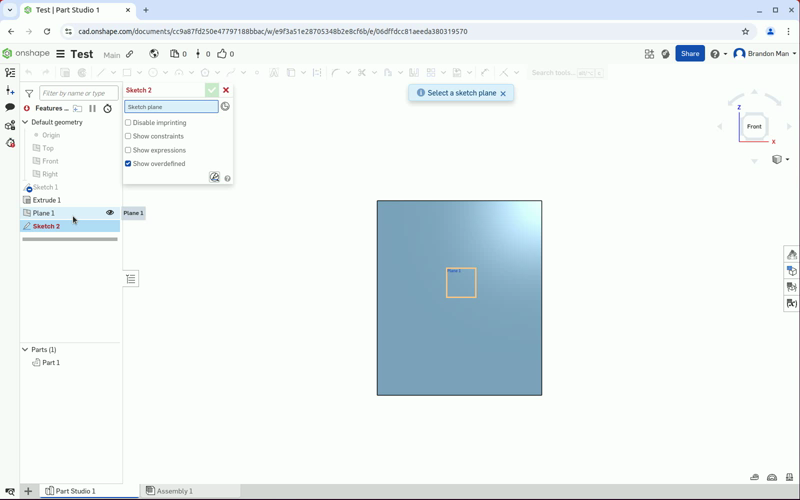
click(73, 215)
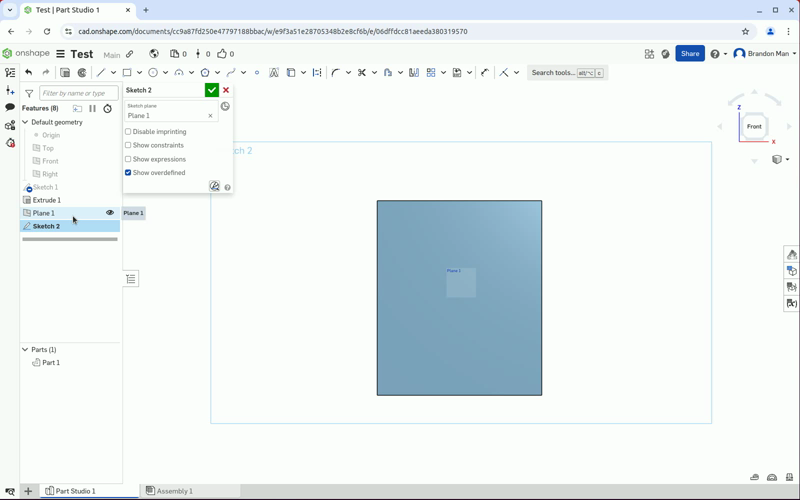
mouse_move(73, 352)
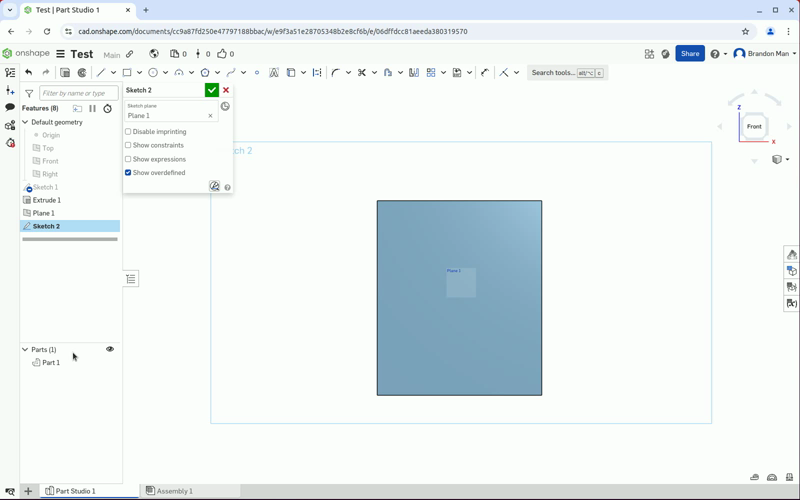
key(y)
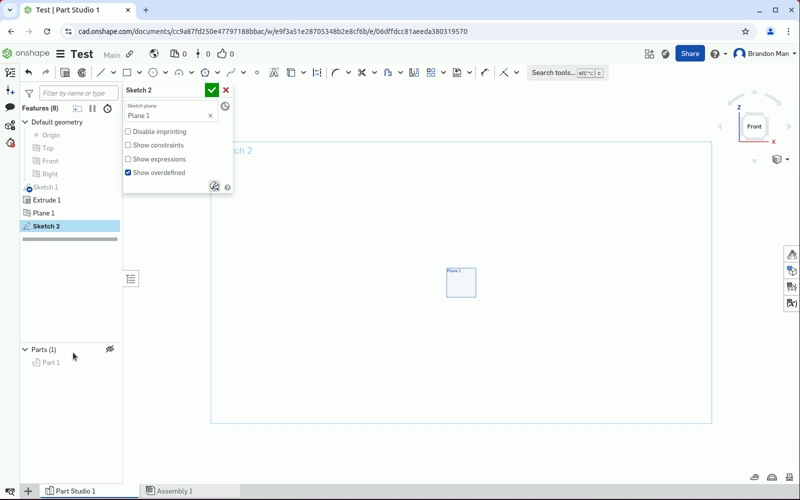
key(l)
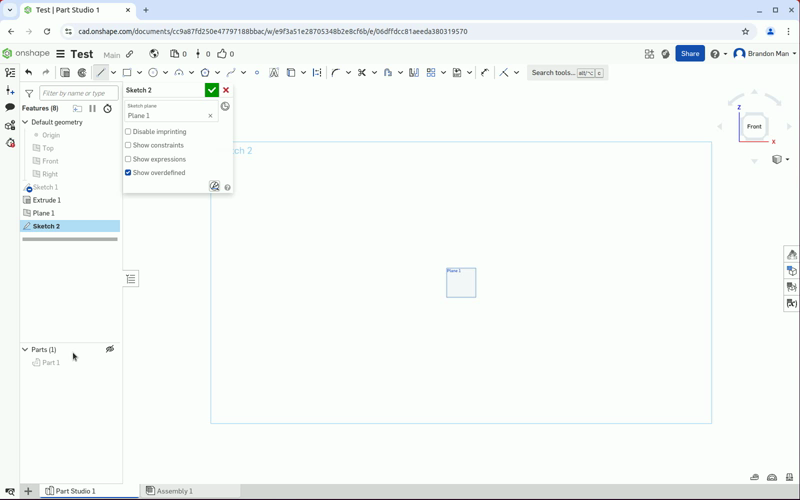
key_down(shift)
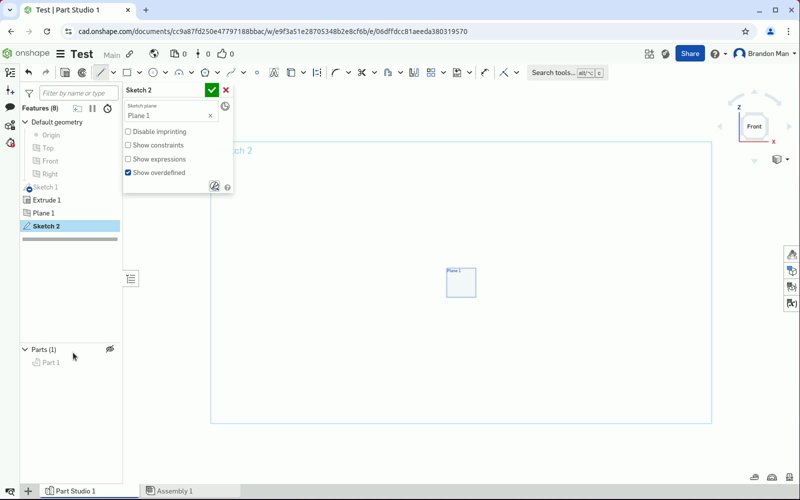
mouse_move(392, 354)
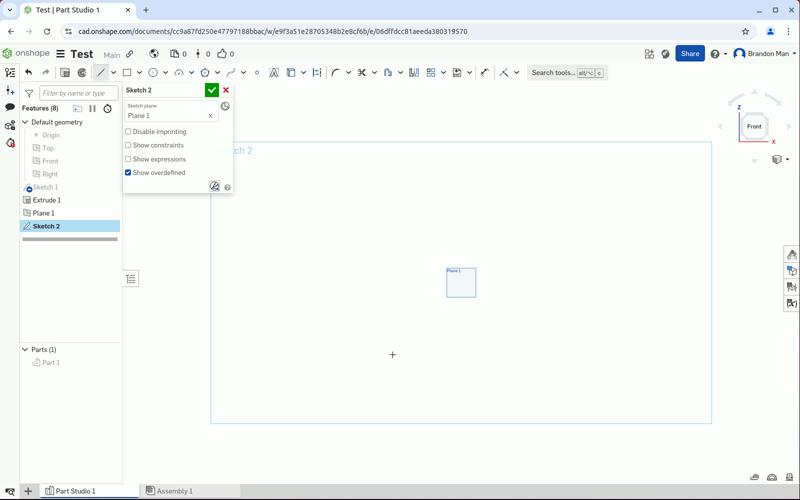
click(392, 354)
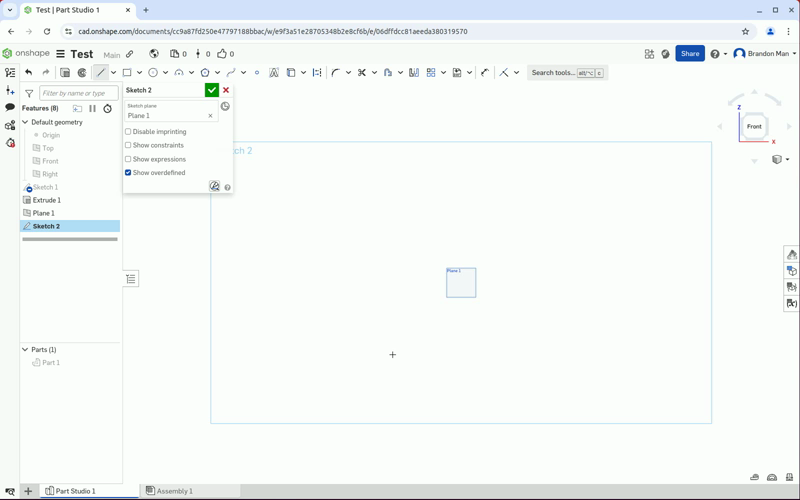
key_up(shift)
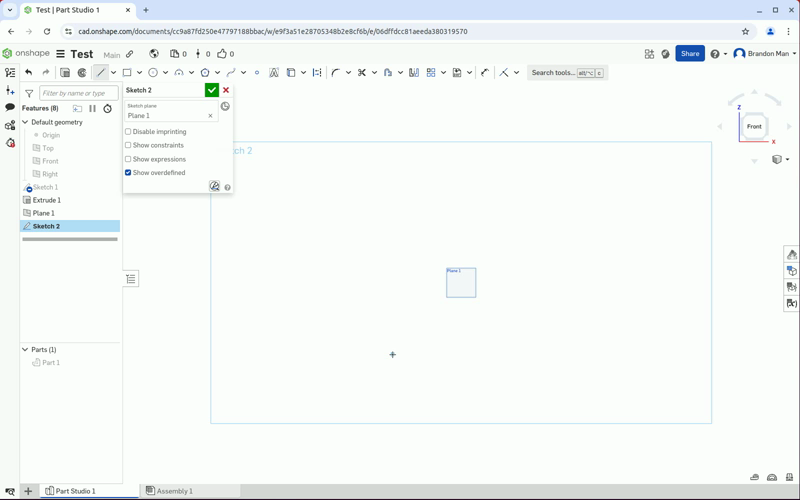
key_down(shift)
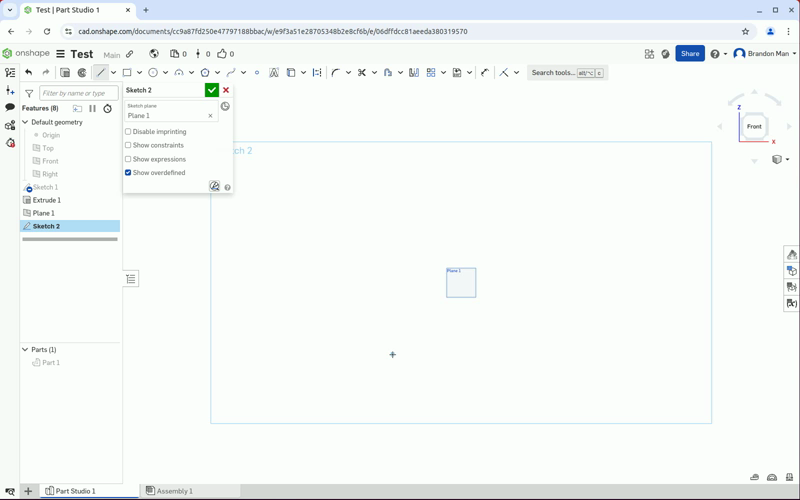
mouse_move(528, 354)
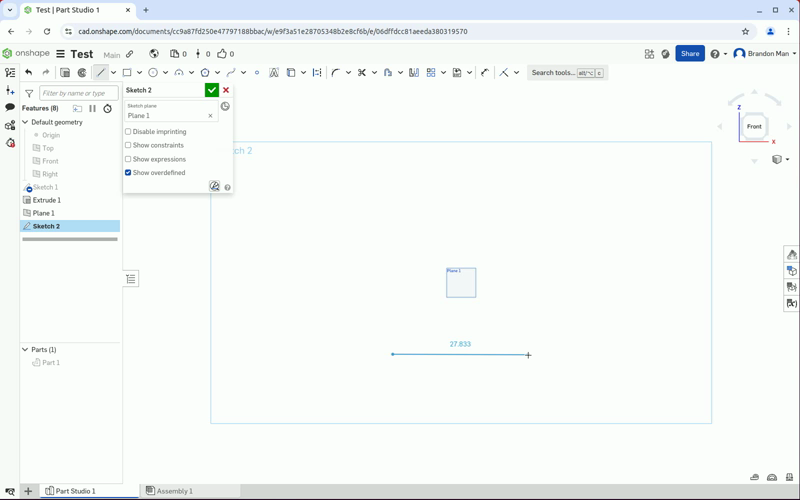
click(528, 354)
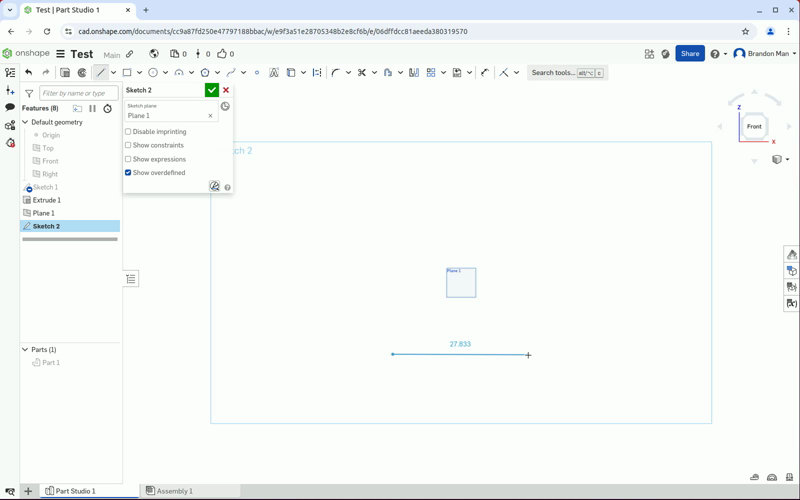
key_up(shift)
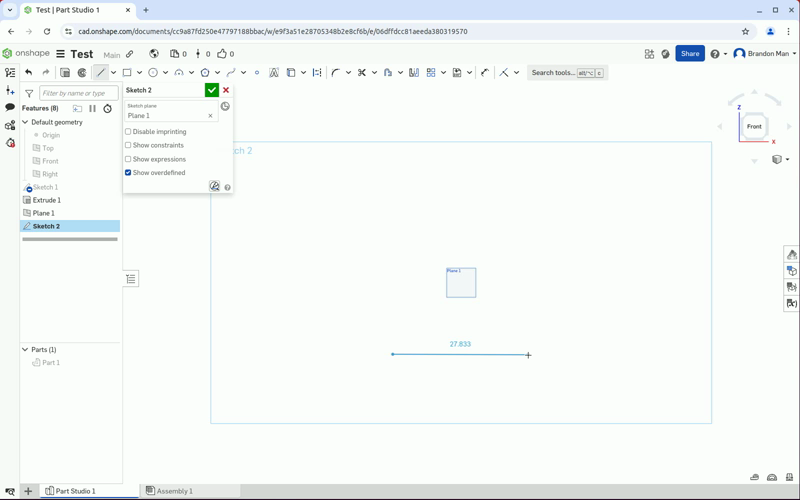
key_down(shift)
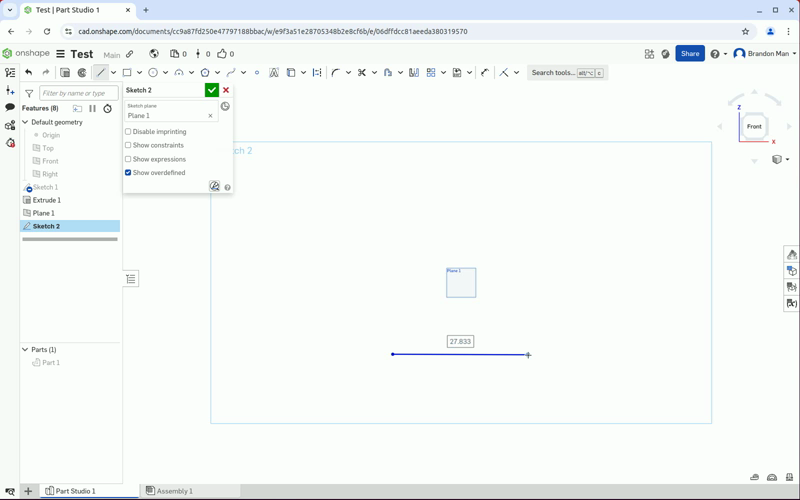
mouse_move(528, 213)
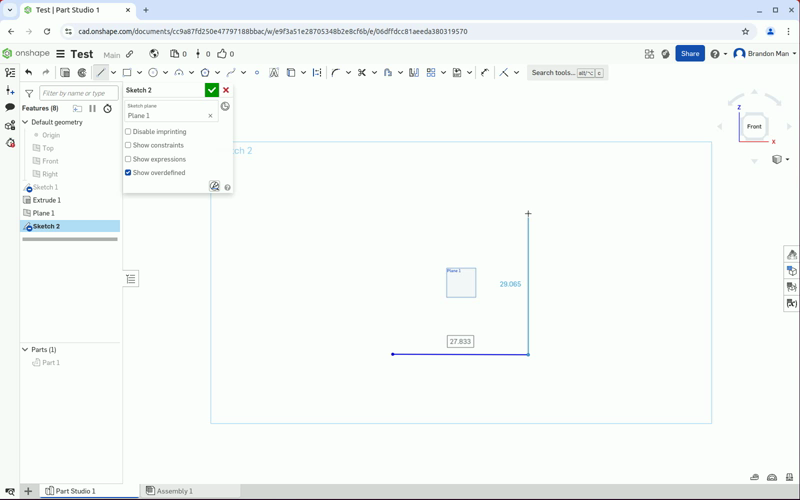
click(528, 213)
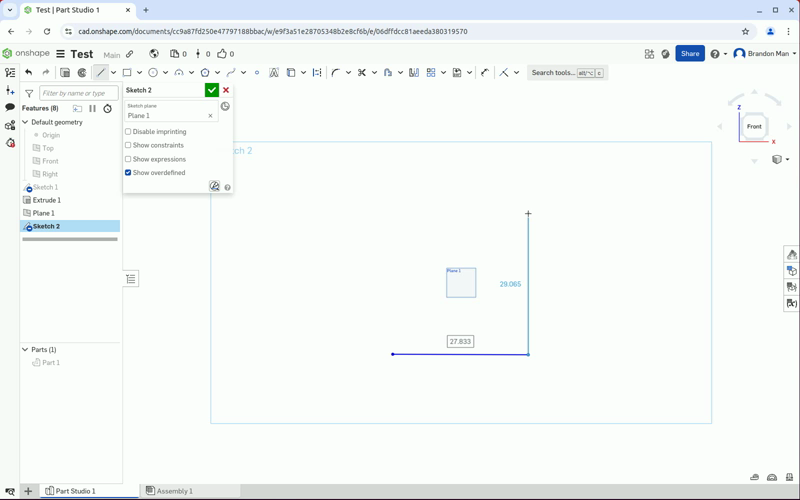
key_up(shift)
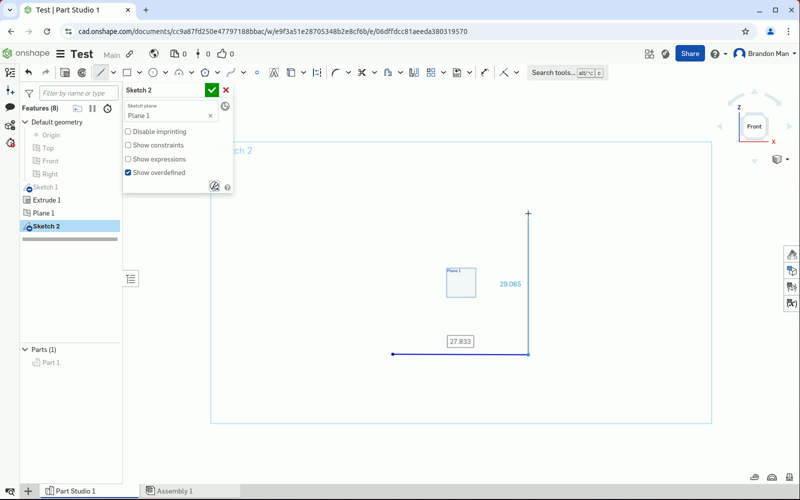
key_down(shift)
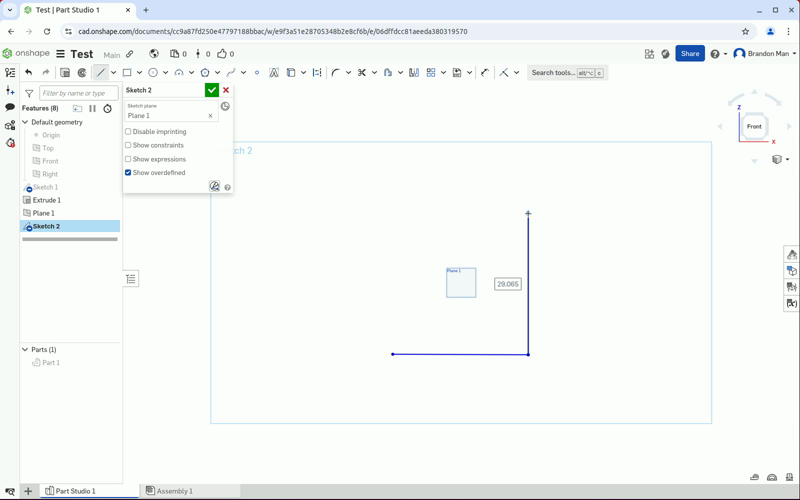
mouse_move(392, 213)
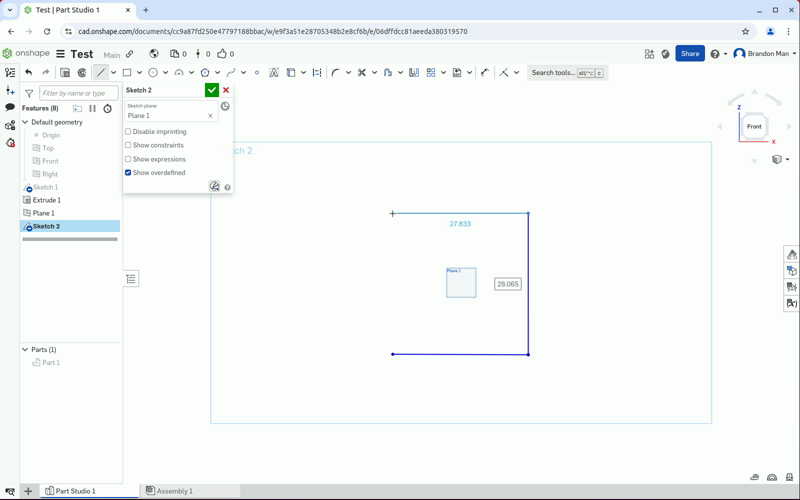
click(392, 213)
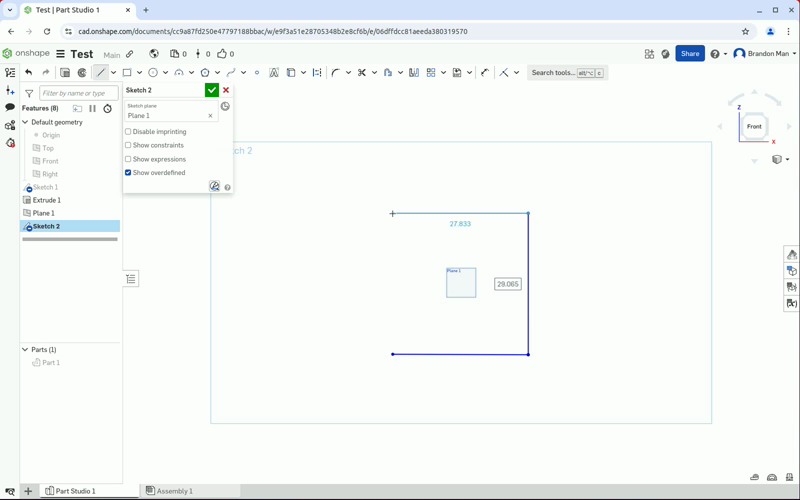
key_up(shift)
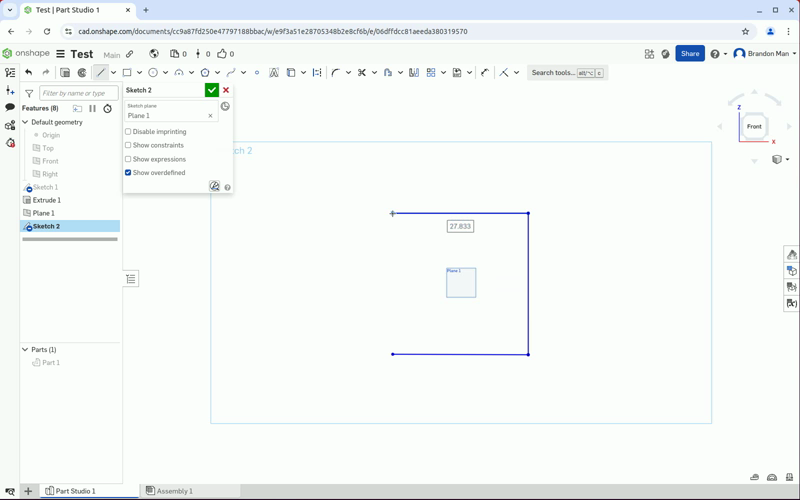
key_down(shift)
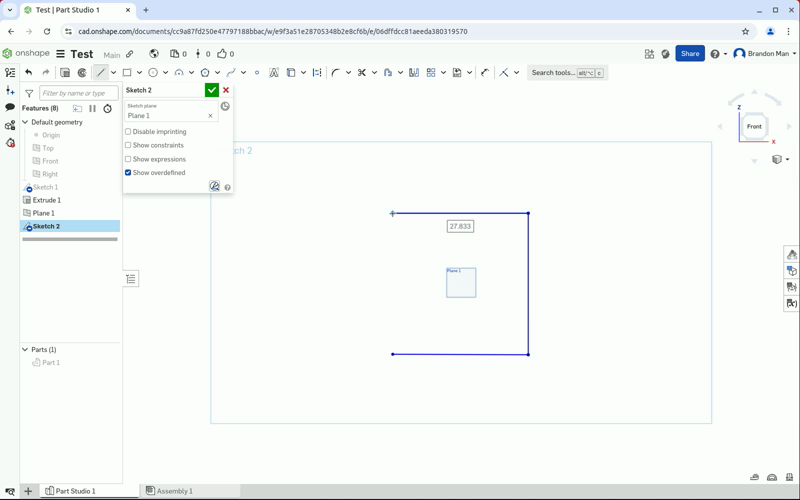
mouse_move(392, 354)
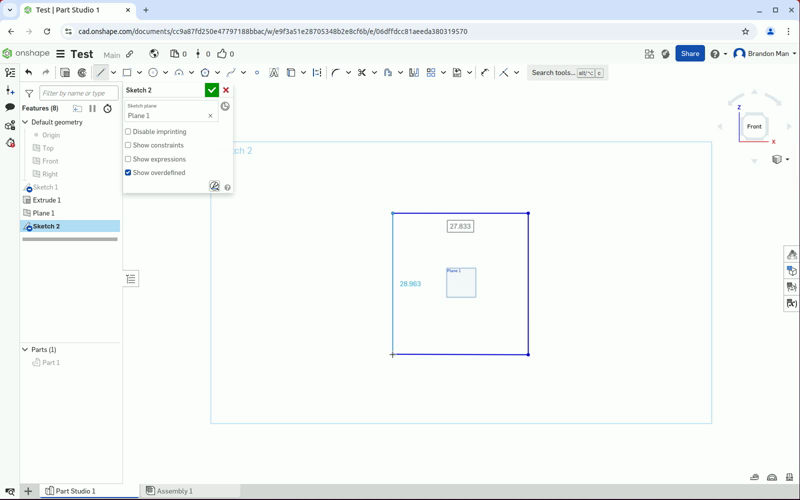
key_up(shift)
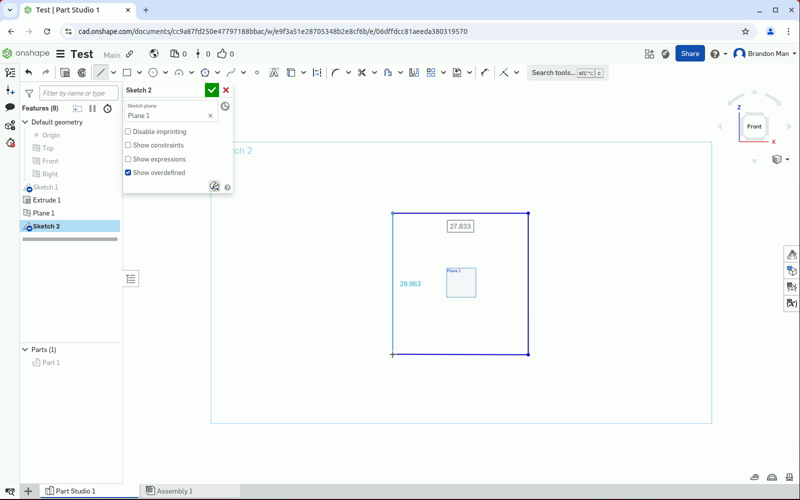
click(392, 354)
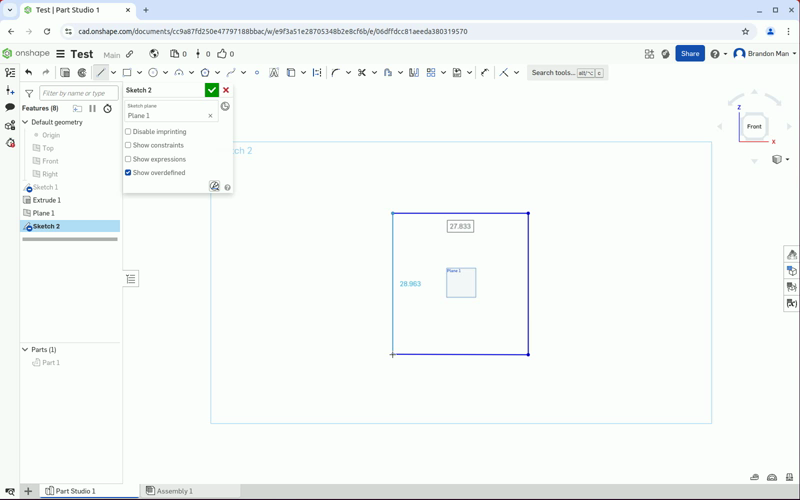
key(esc)
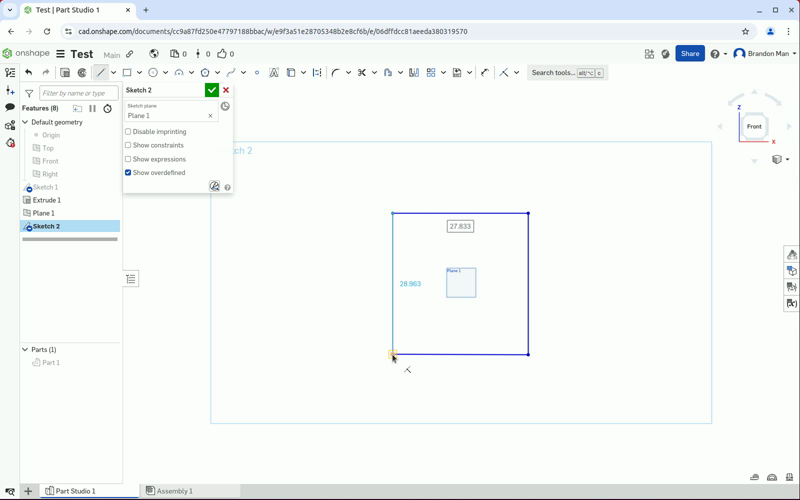
mouse_move(493, 301)
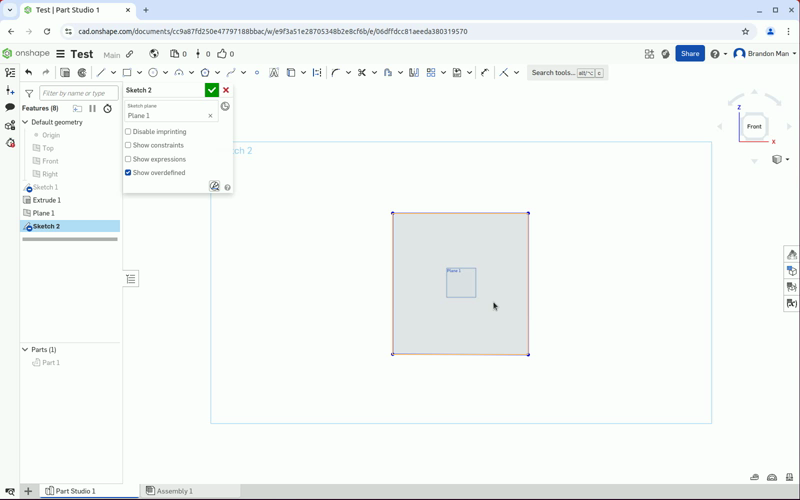
click(493, 301)
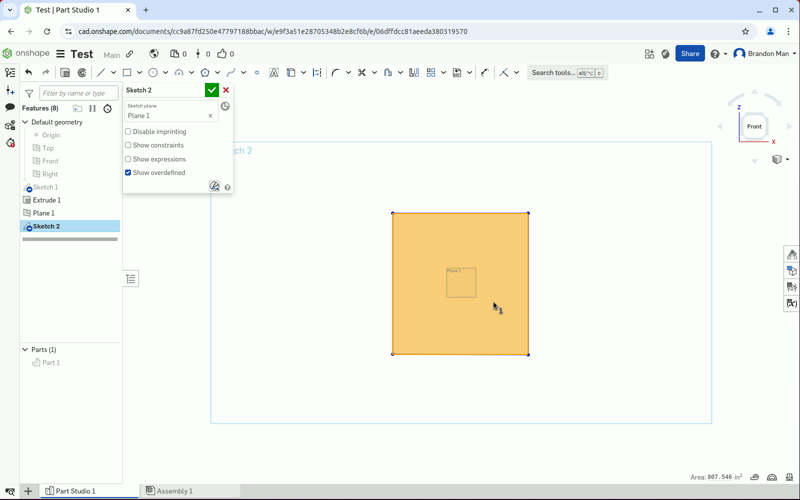
mouse_move(73, 352)
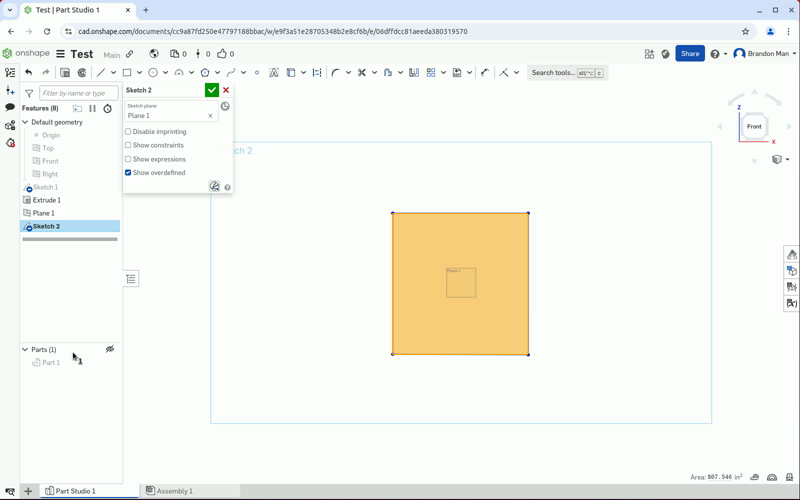
key(shift+y)
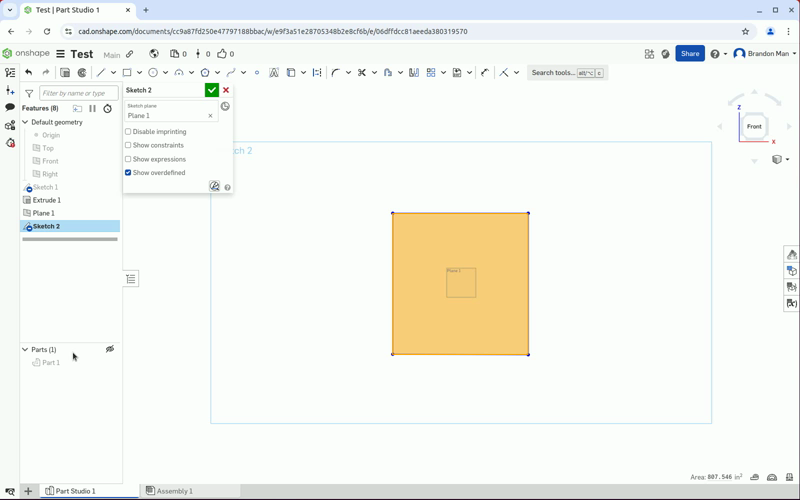
key(shift+e)
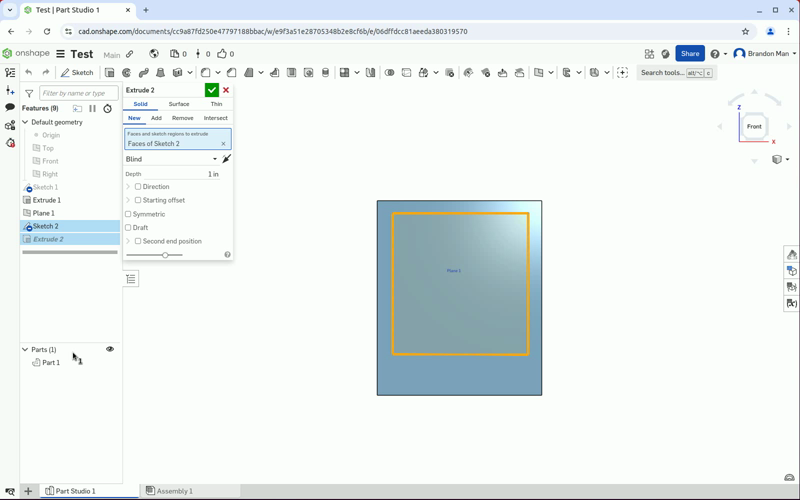
mouse_move(143, 106)
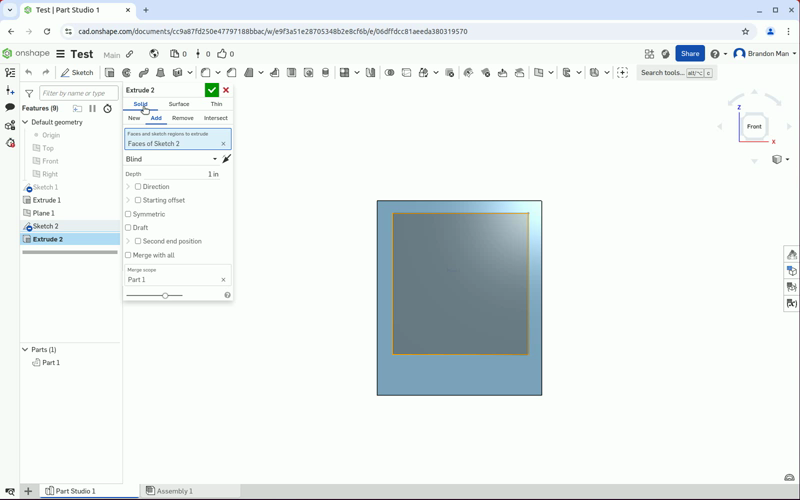
click(143, 106)
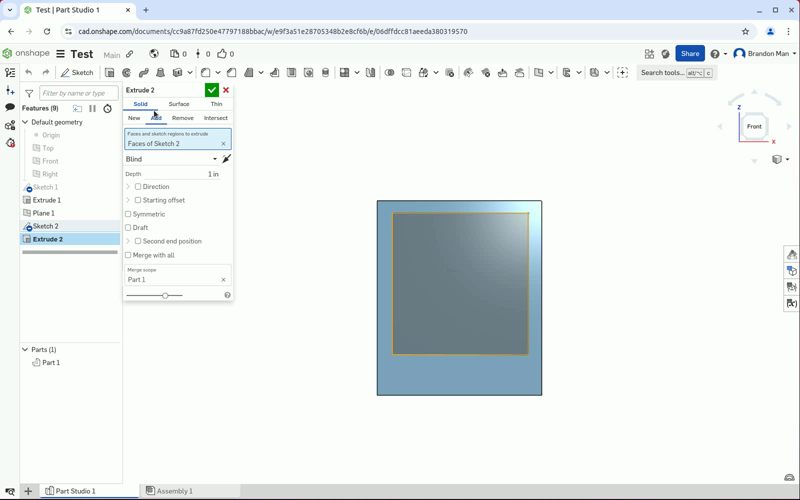
mouse_move(186, 120)
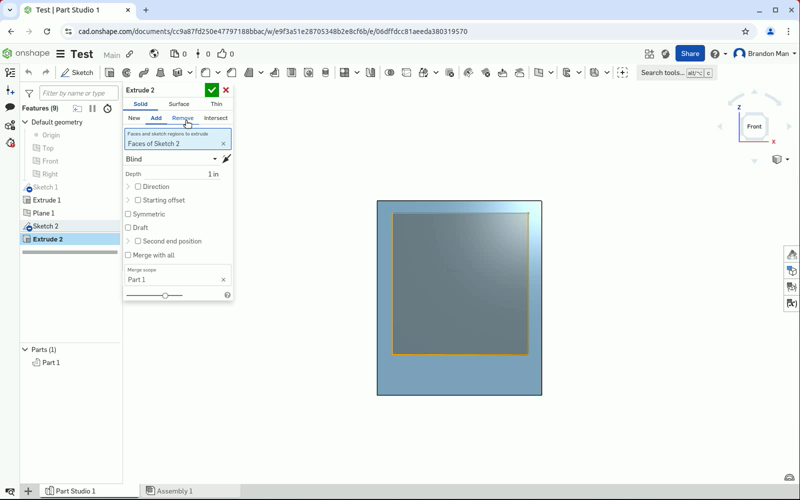
click(186, 120)
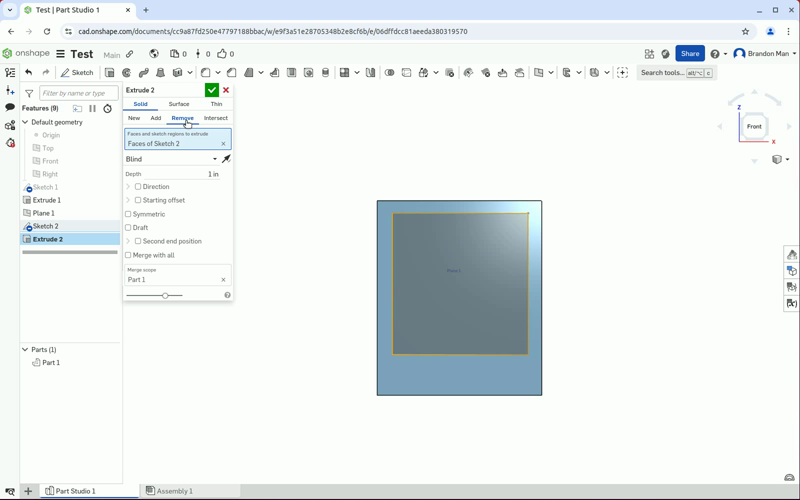
key(tab, 4)
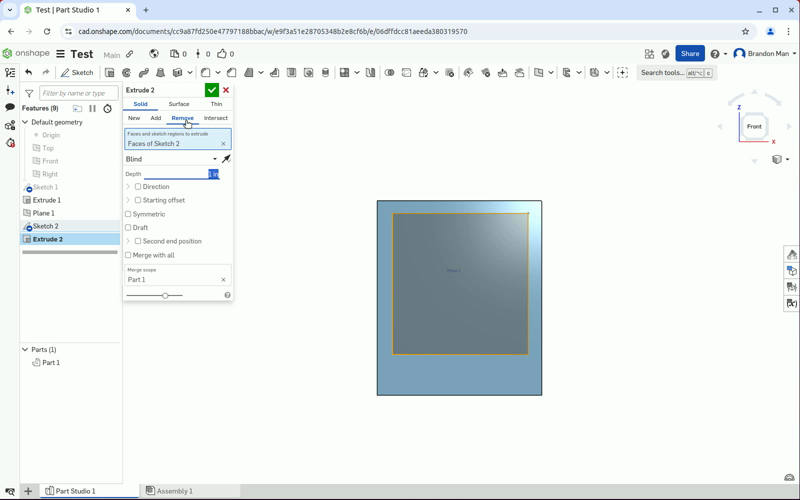
text(0.481)
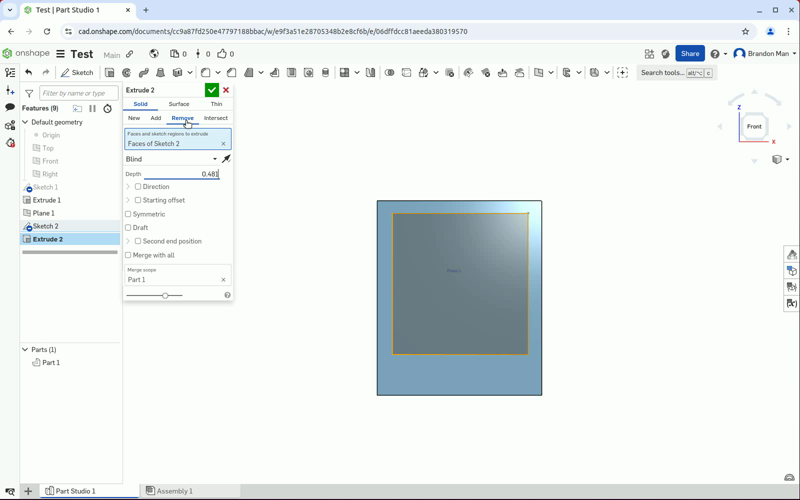
key(tab, 6)
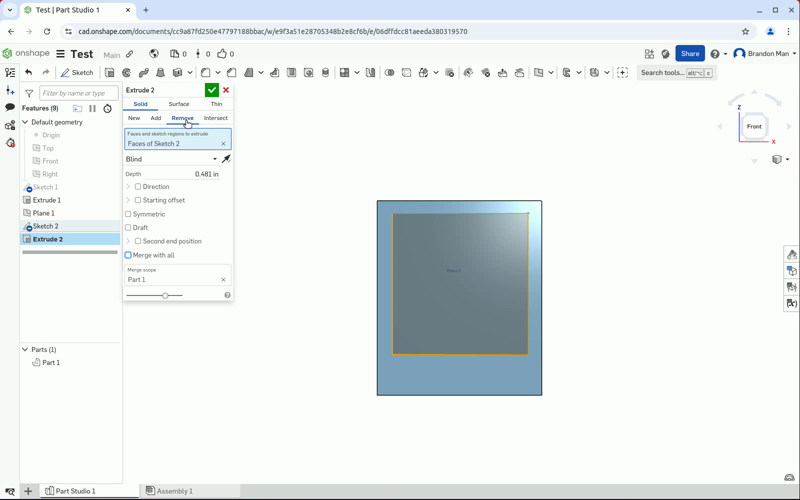
key(space)
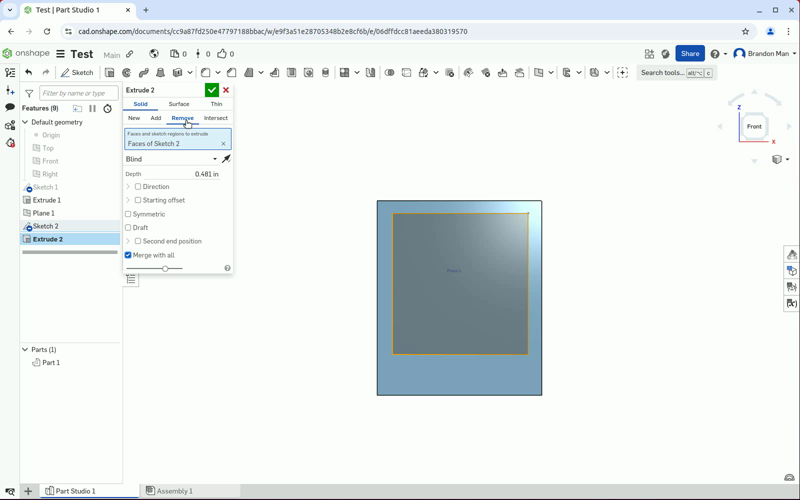
key(enter)
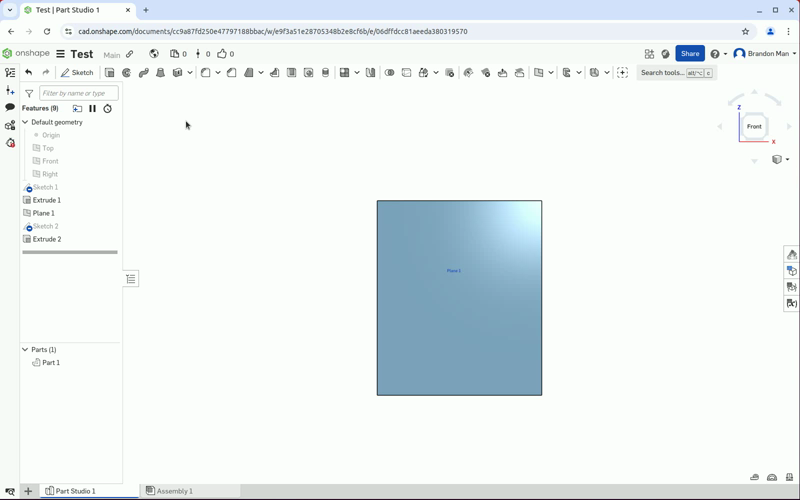
key(shift+h)
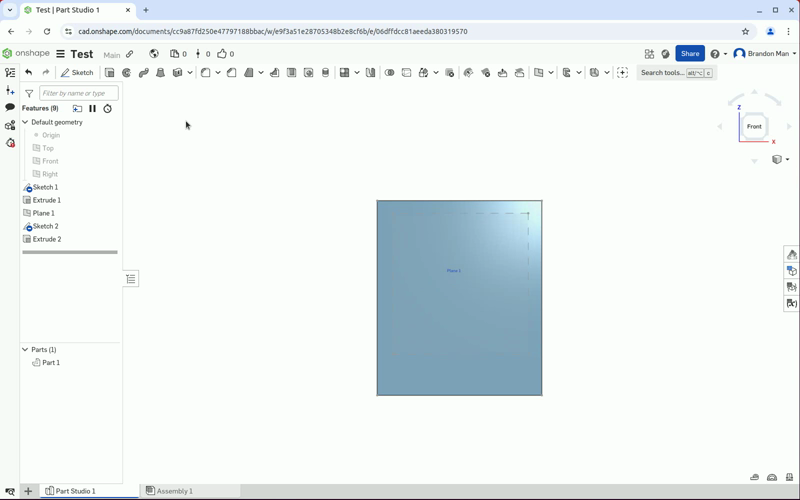
key(shift+h)
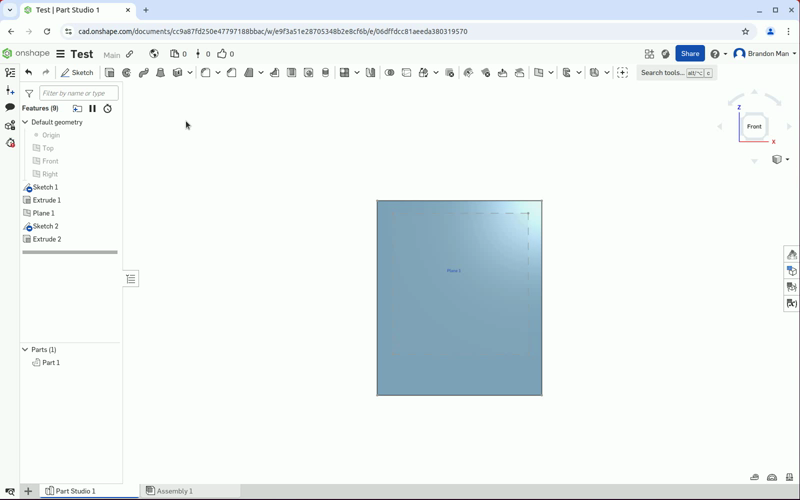
key(shift+7)
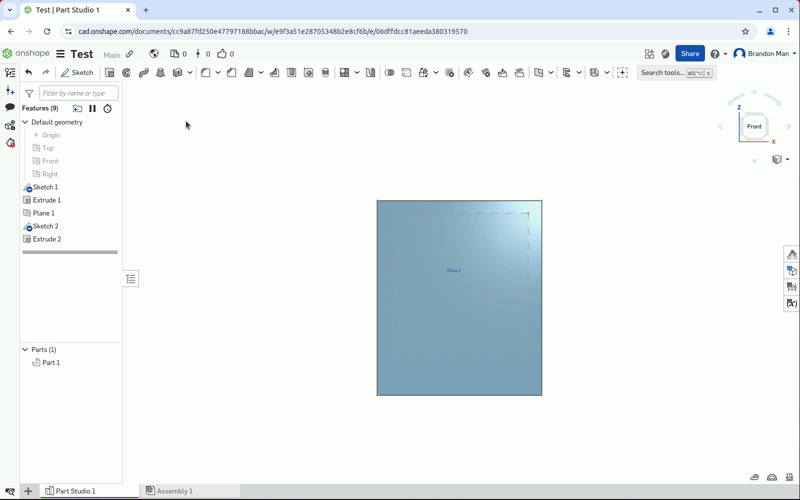
key(left, 2)
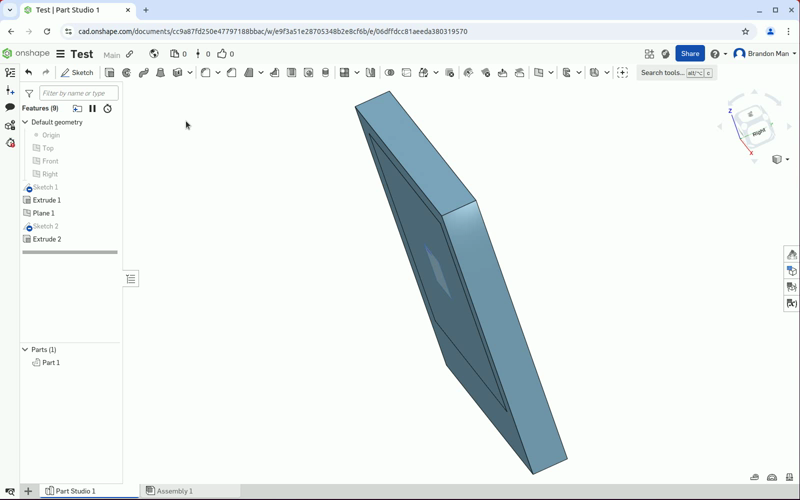
key(down, 2)
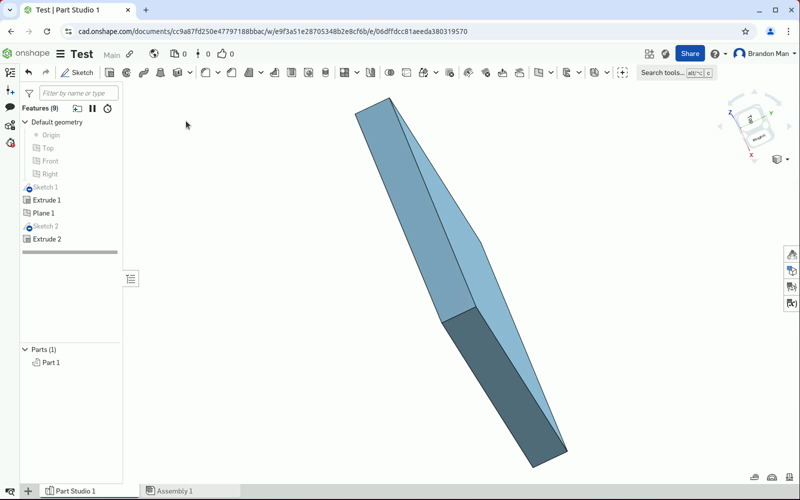
key(up, 2)
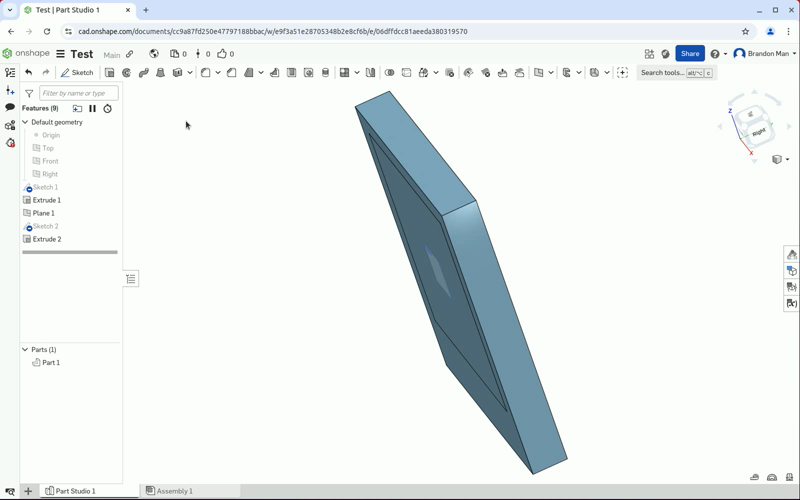
key(right, 2)
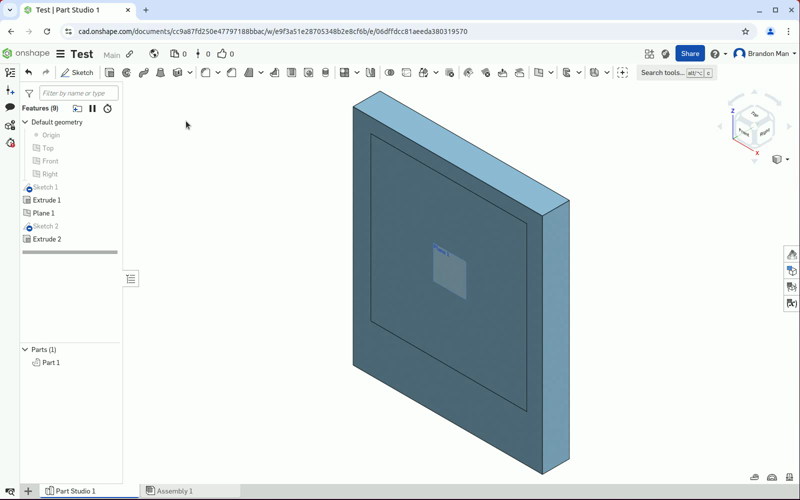
mouse_move(73, 189)
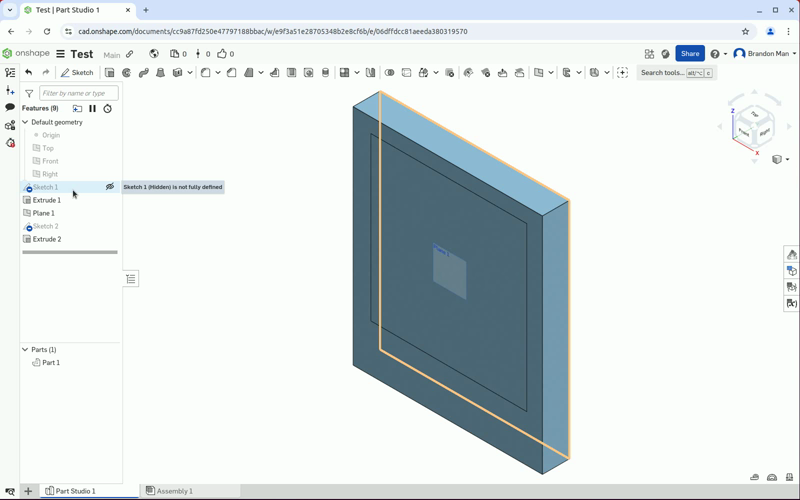
click(73, 189)